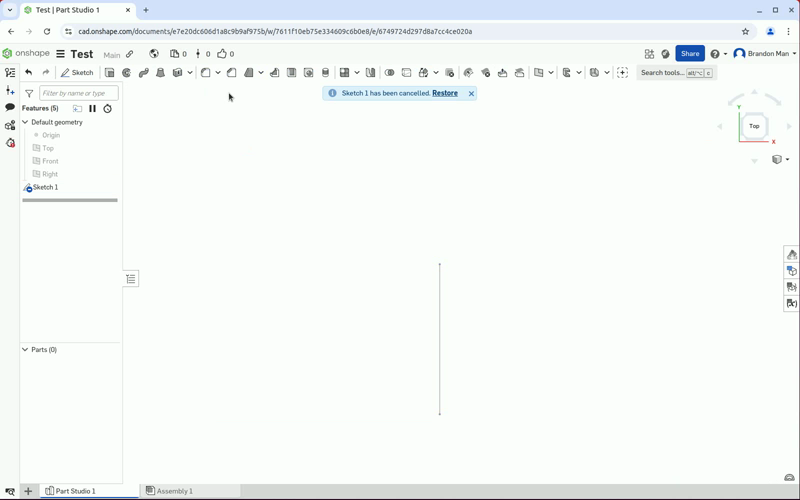
key(shift+h)
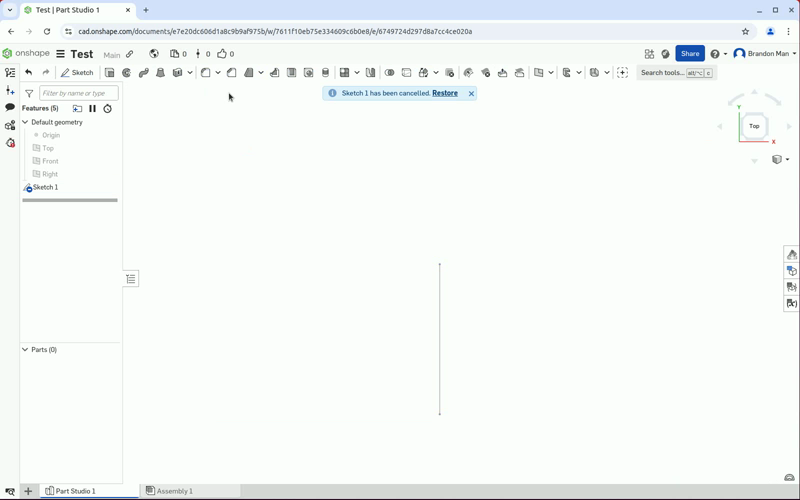
key(shift+s)
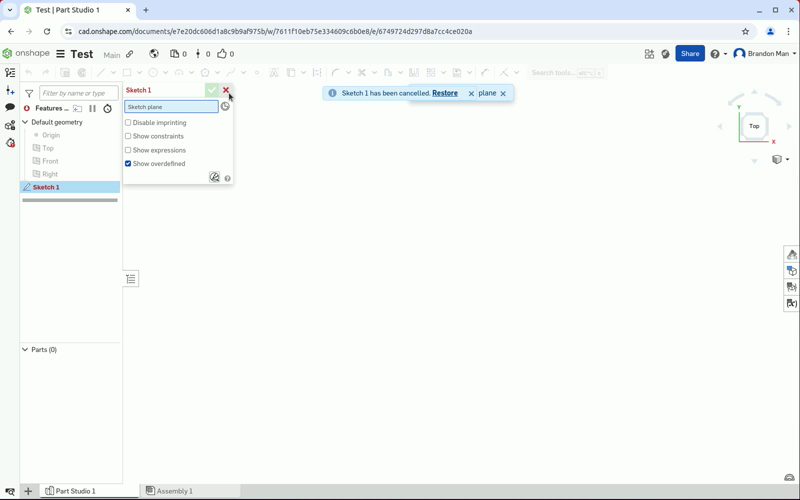
mouse_move(73, 150)
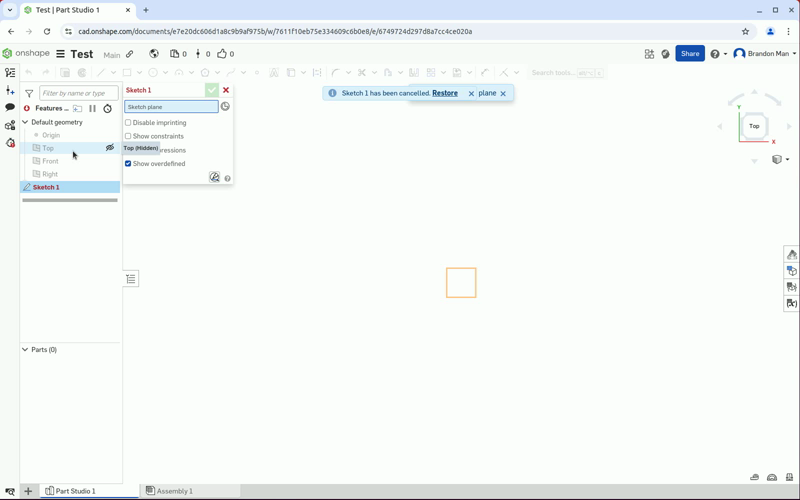
click(73, 150)
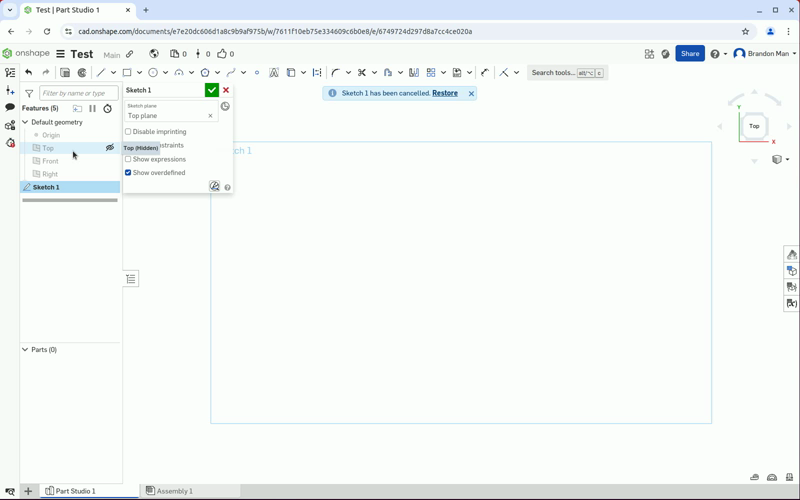
mouse_move(73, 352)
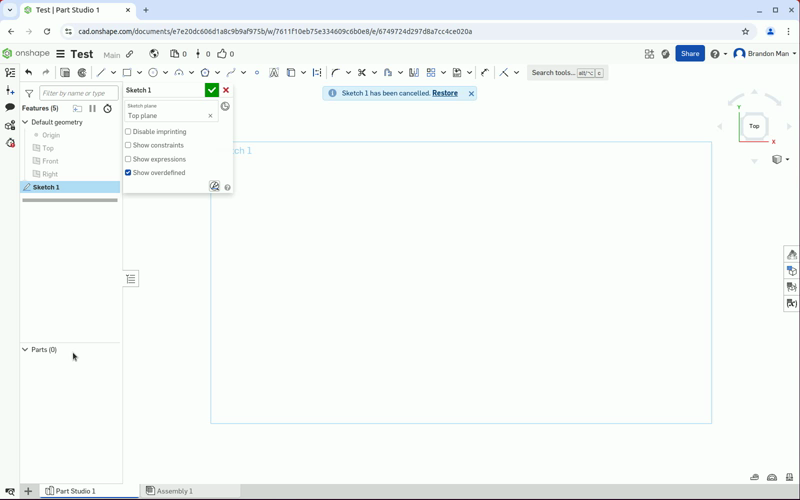
key(y)
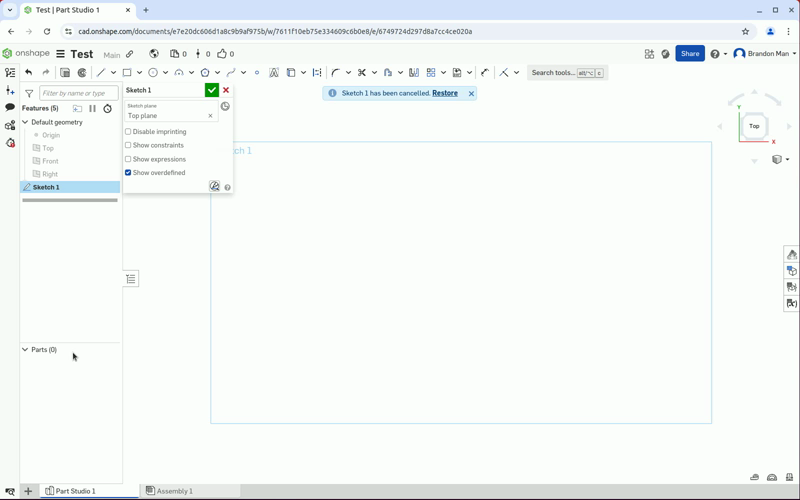
key(l)
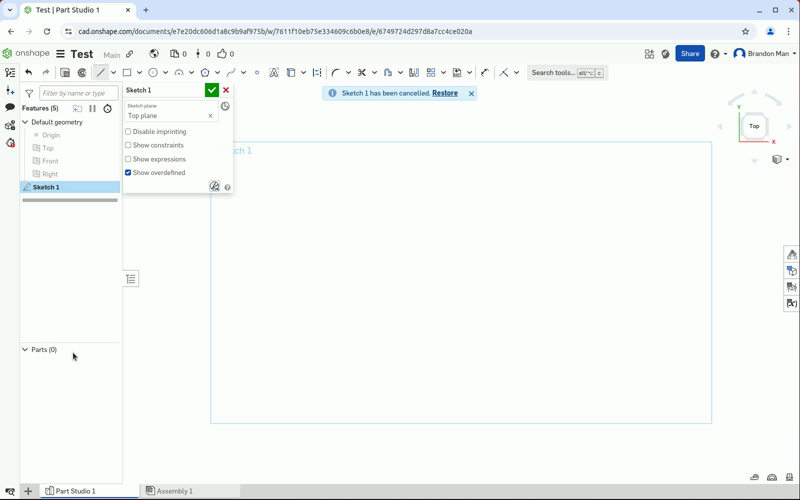
key_down(shift)
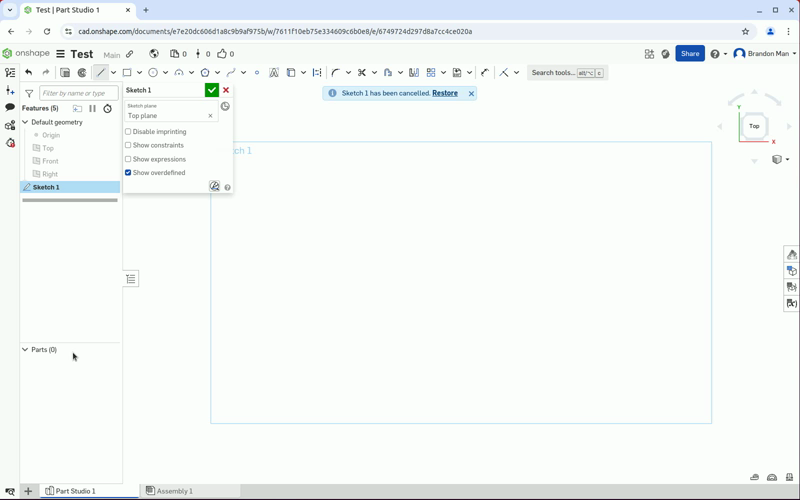
mouse_move(355, 394)
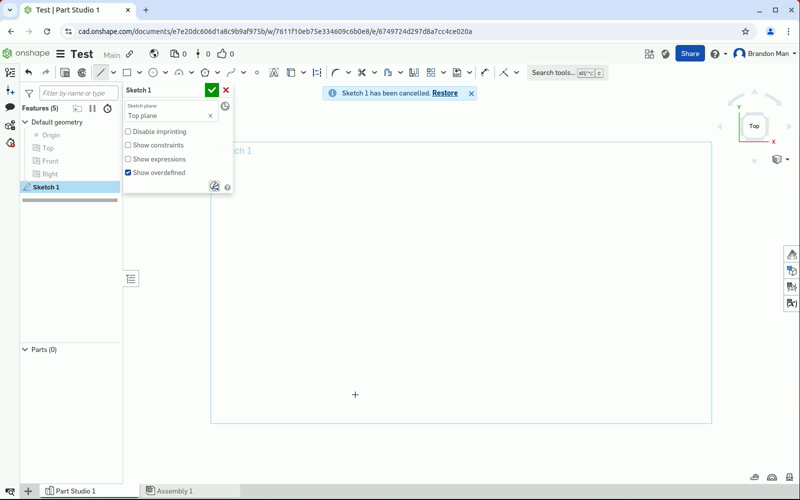
click(355, 394)
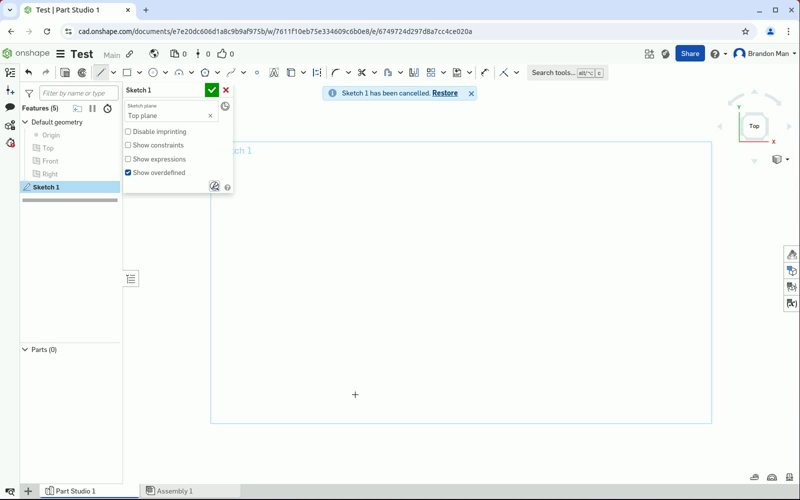
key_up(shift)
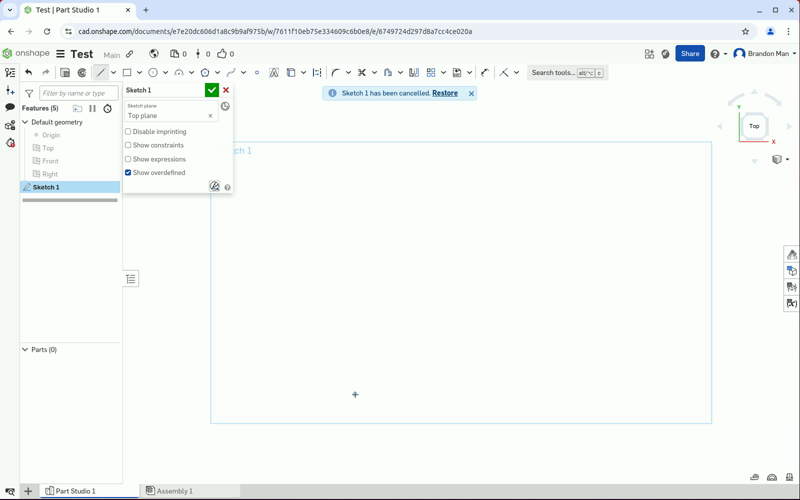
key_down(shift)
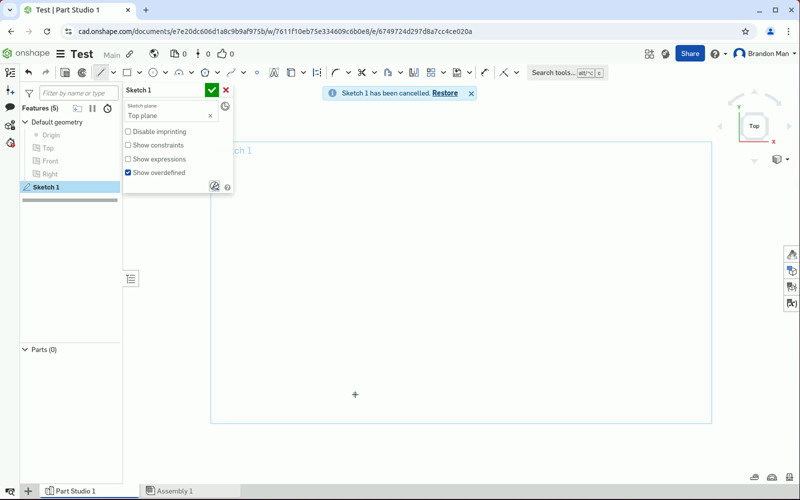
mouse_move(566, 394)
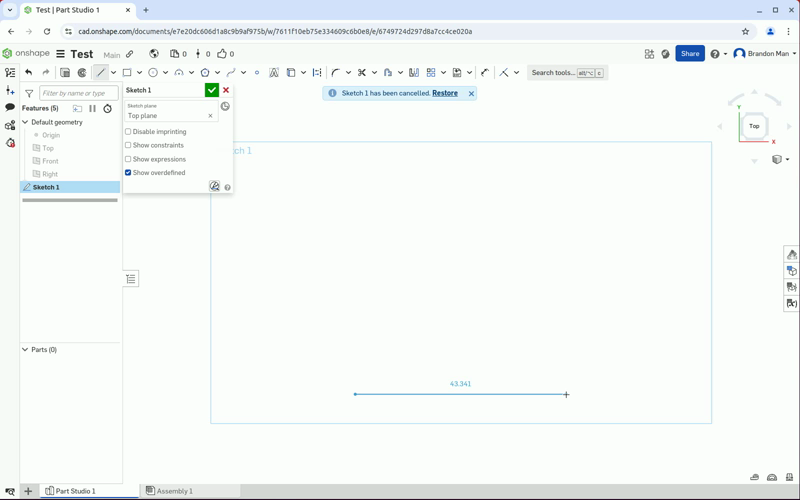
click(566, 394)
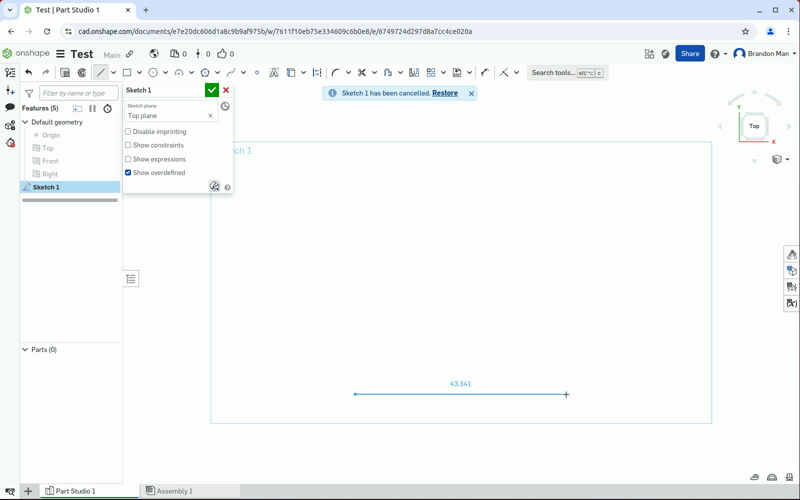
key_up(shift)
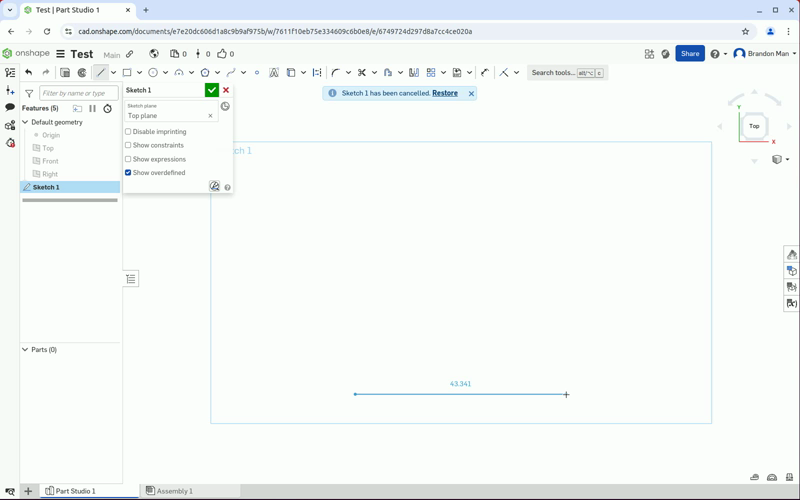
key_down(shift)
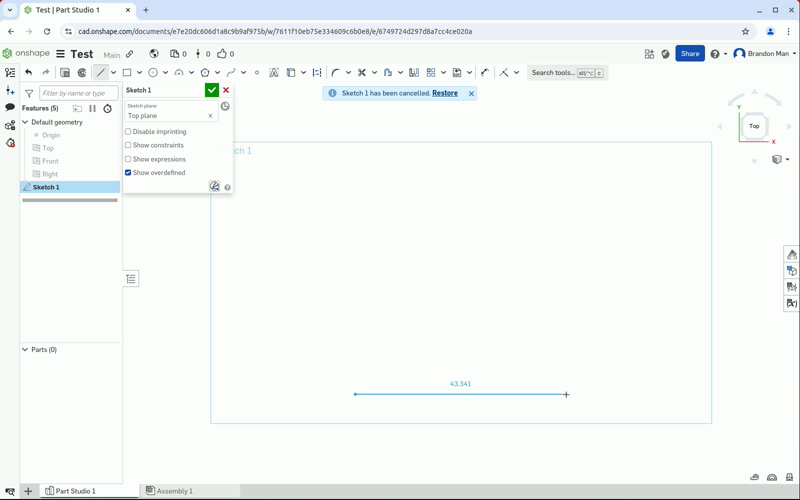
mouse_move(566, 171)
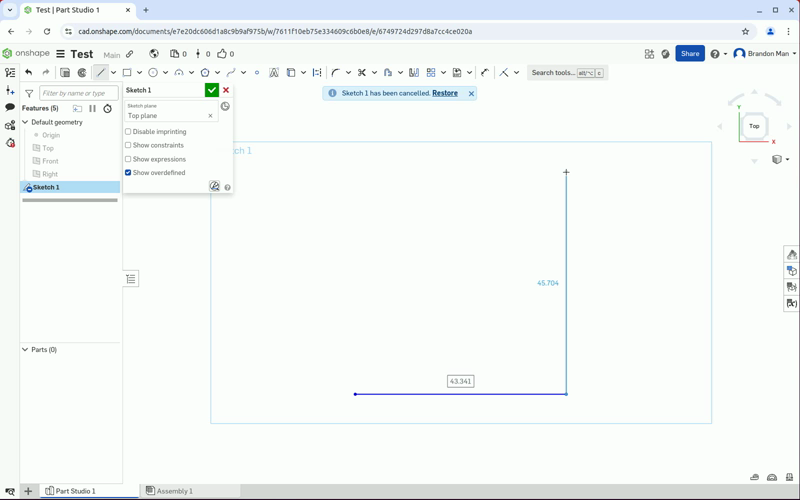
click(566, 171)
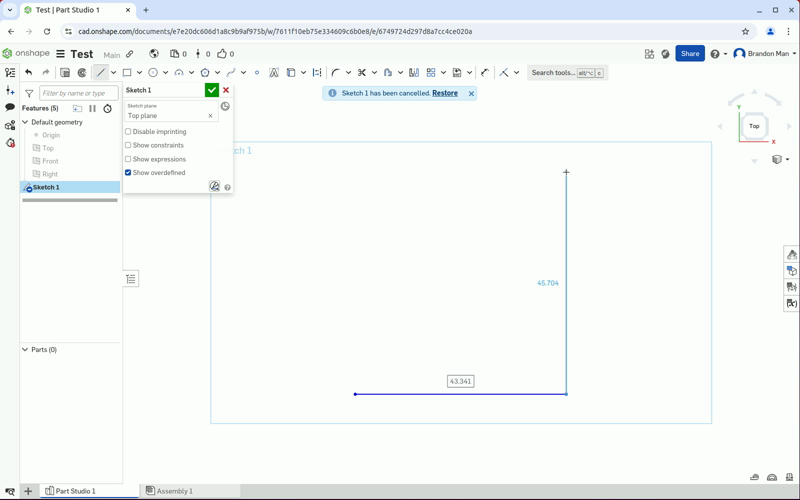
key_up(shift)
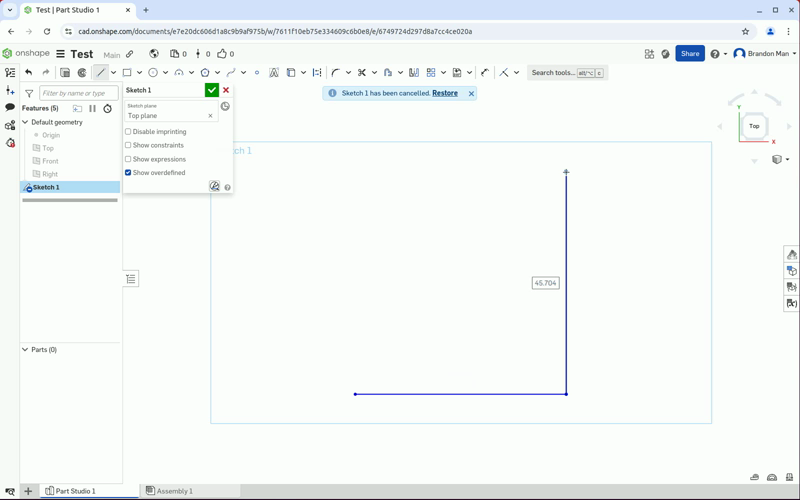
key_down(shift)
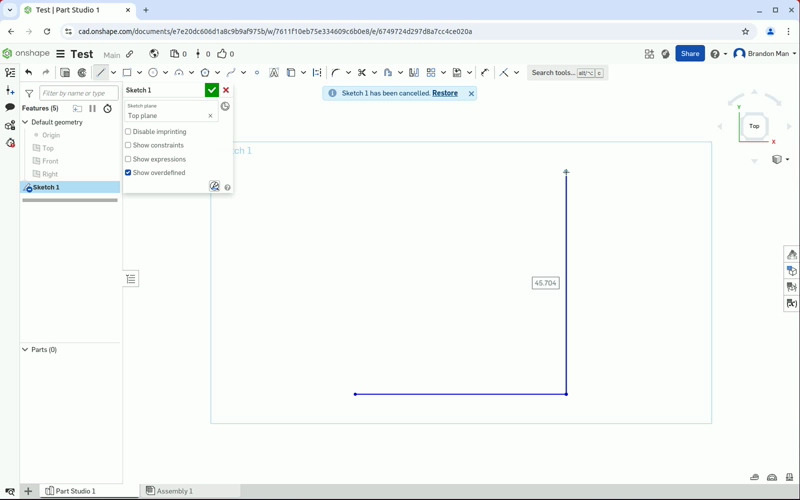
mouse_move(355, 171)
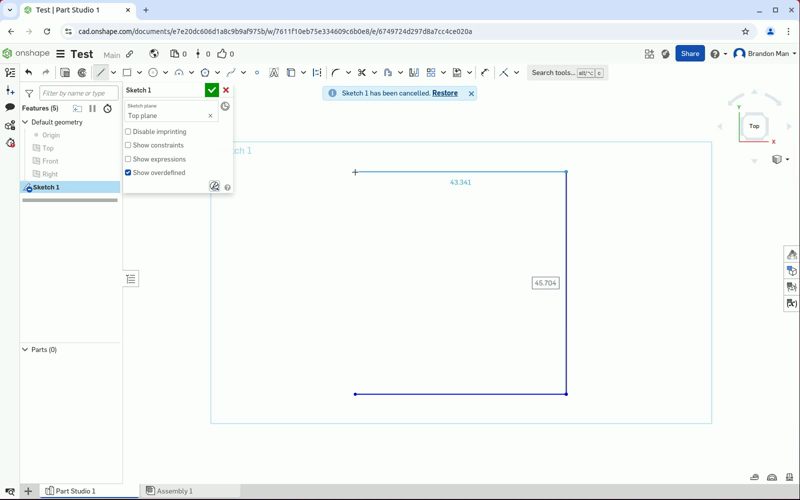
click(355, 171)
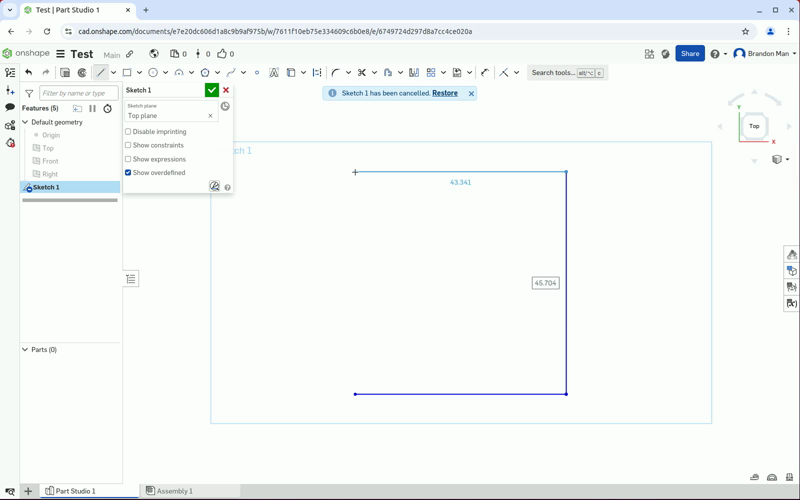
key_up(shift)
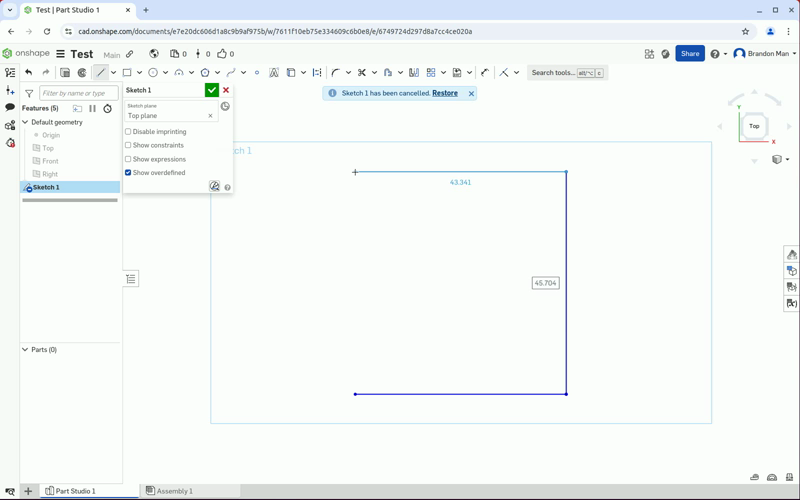
key_down(shift)
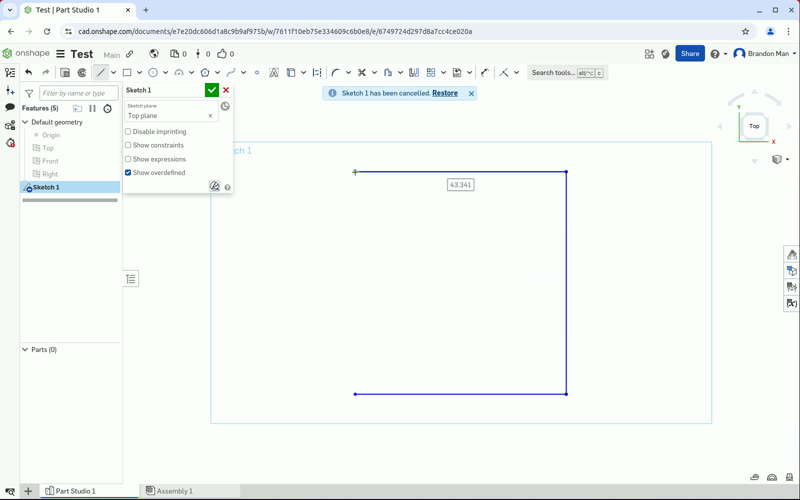
mouse_move(355, 394)
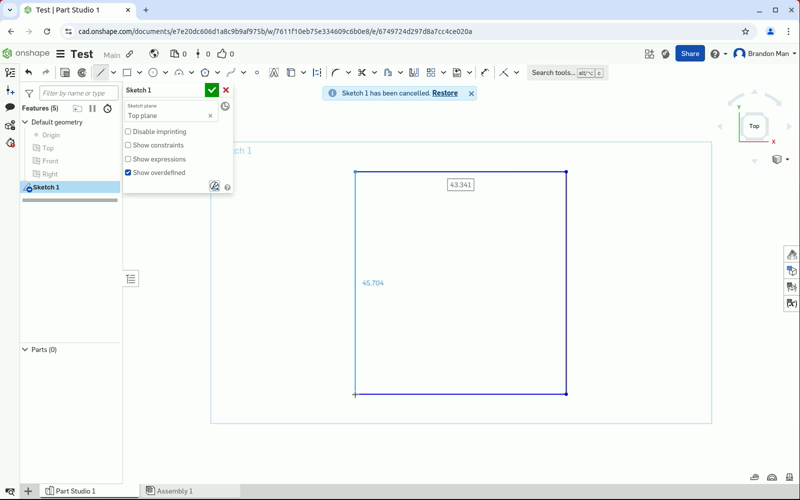
key_up(shift)
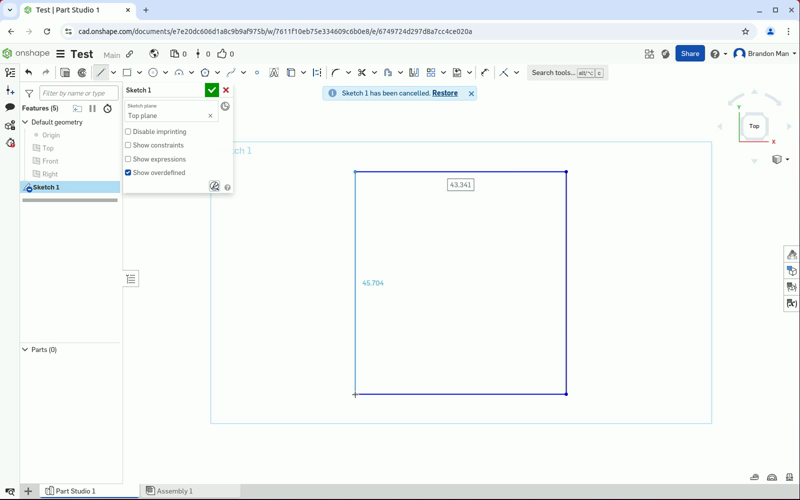
click(355, 394)
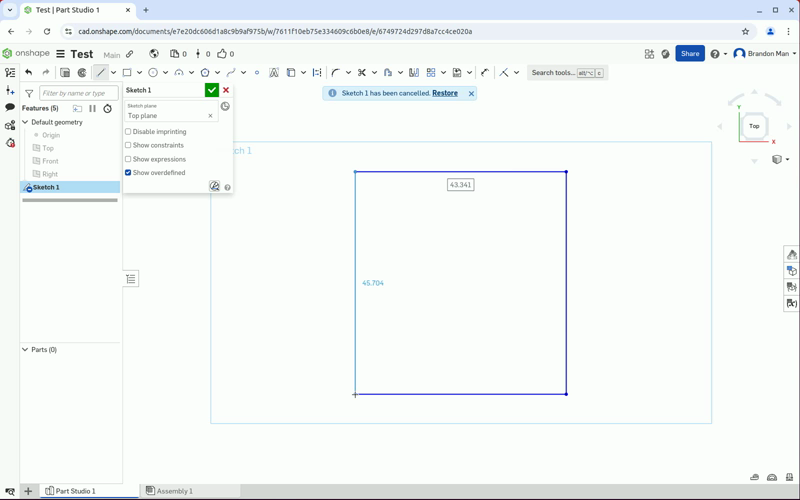
key(esc)
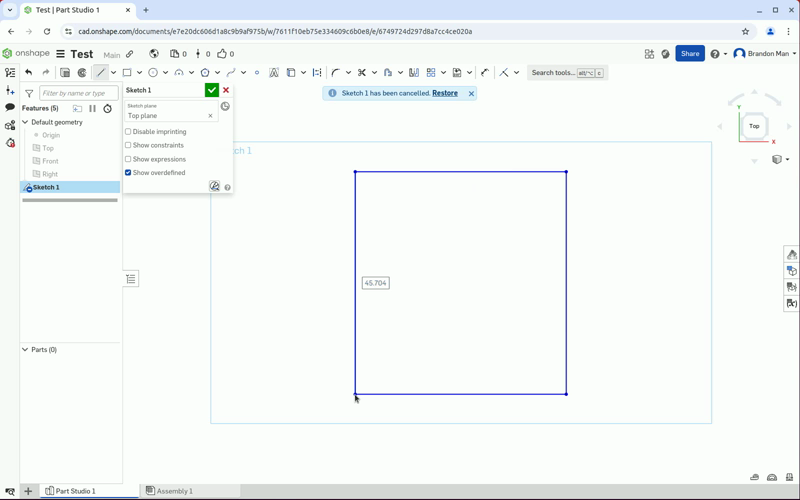
mouse_move(391, 246)
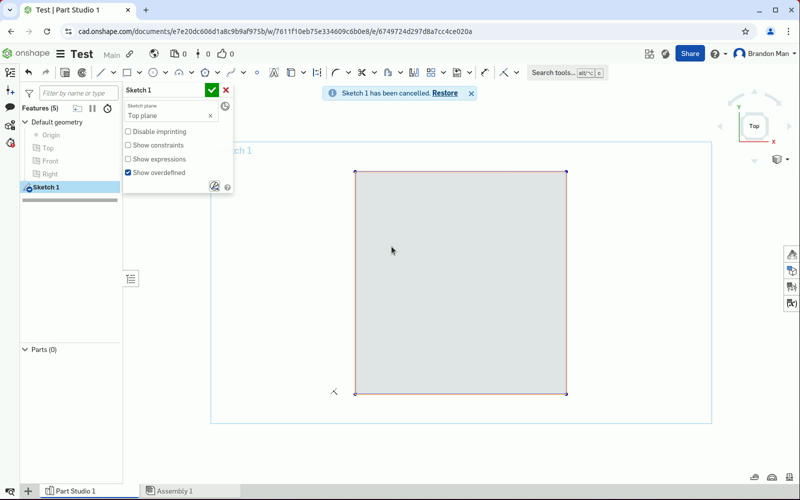
click(391, 246)
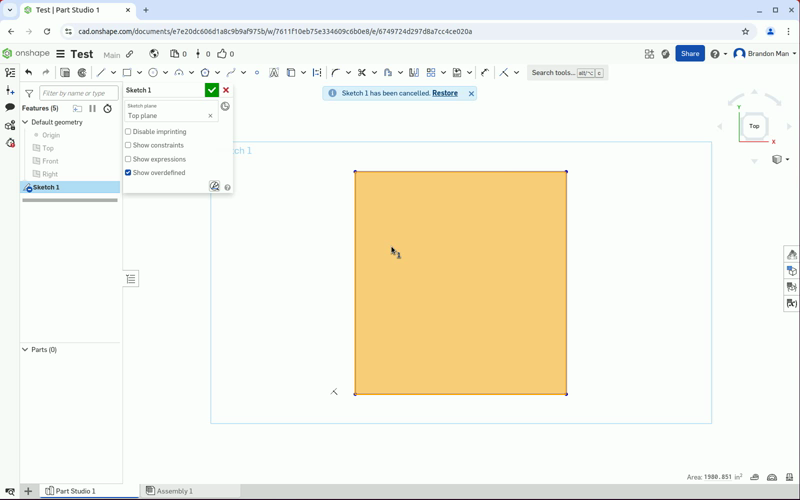
mouse_move(73, 352)
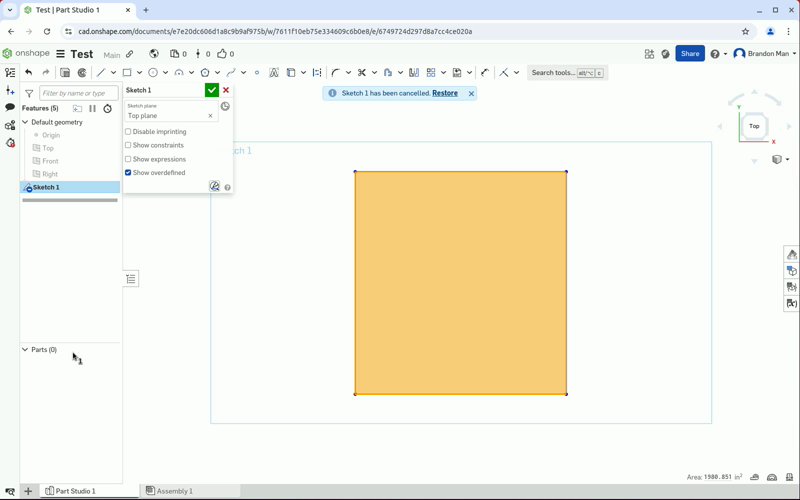
key(shift+y)
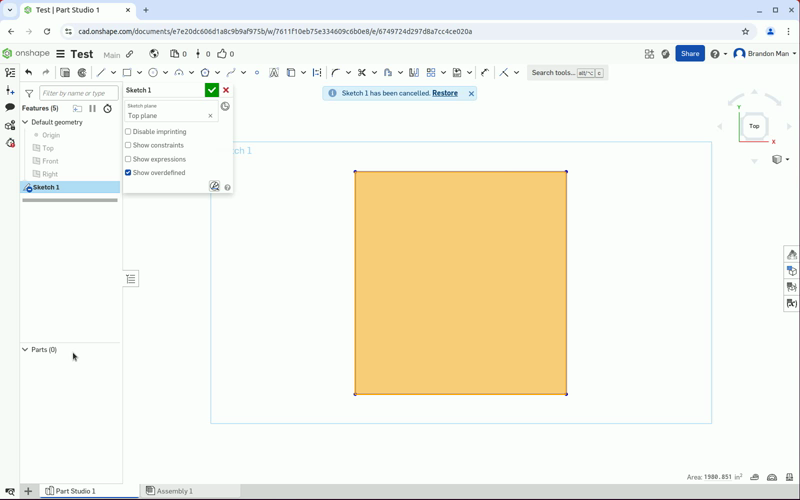
key(shift+e)
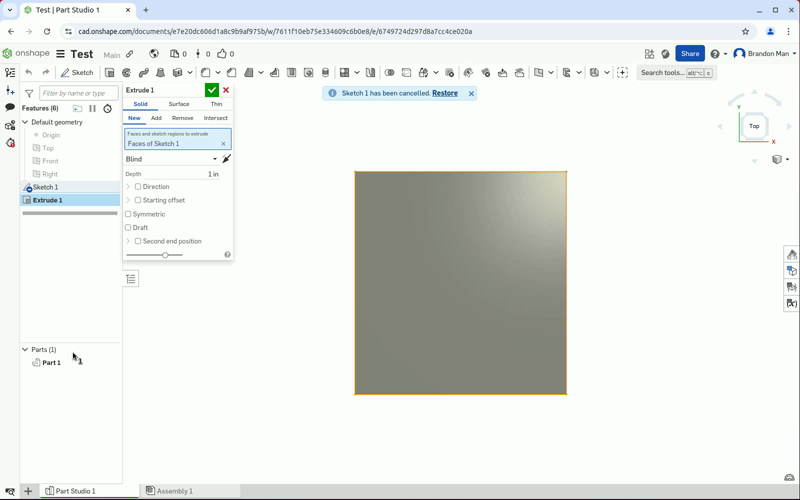
mouse_move(143, 106)
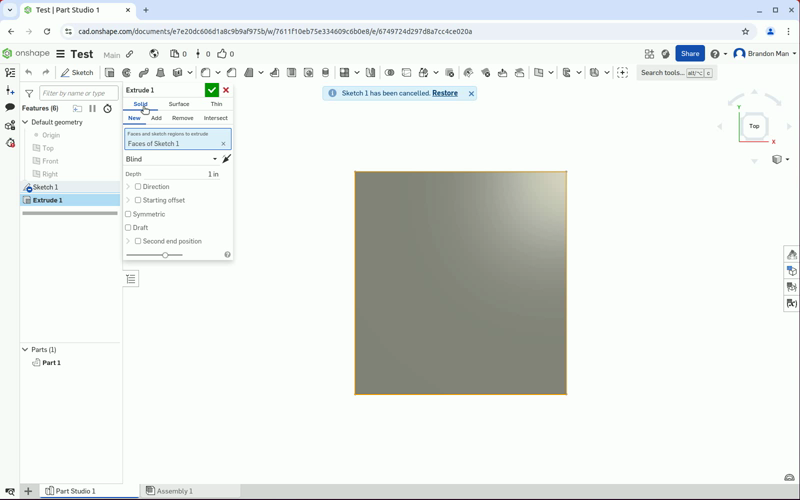
click(143, 106)
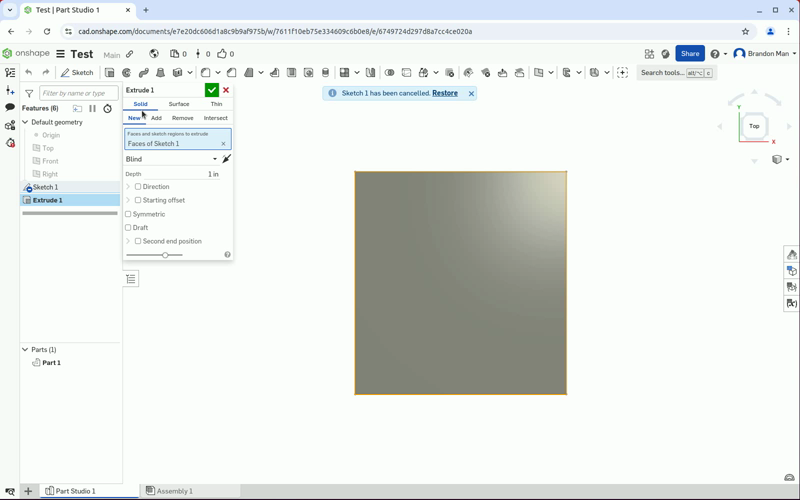
mouse_move(137, 120)
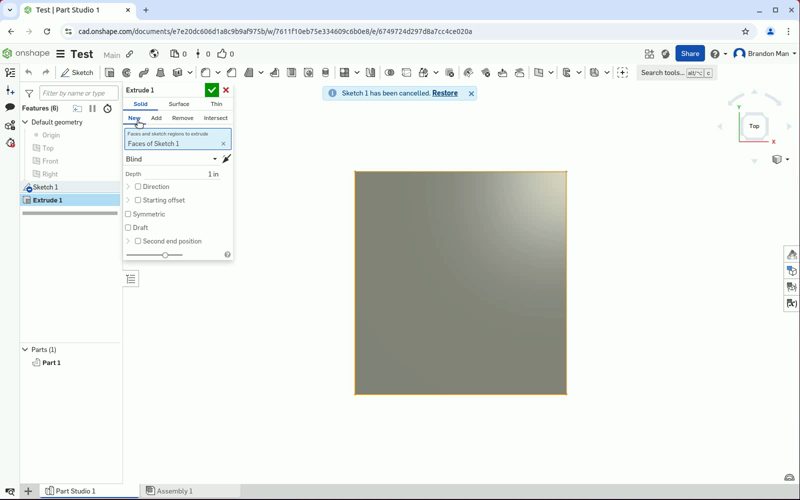
click(137, 120)
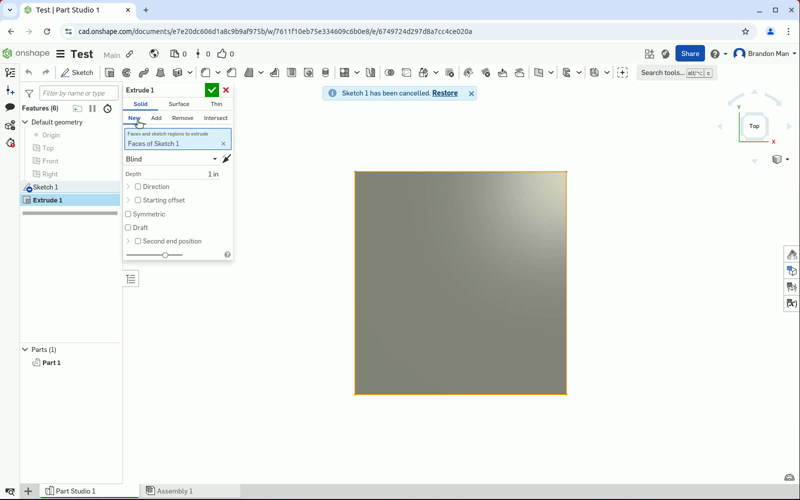
key(tab, 4)
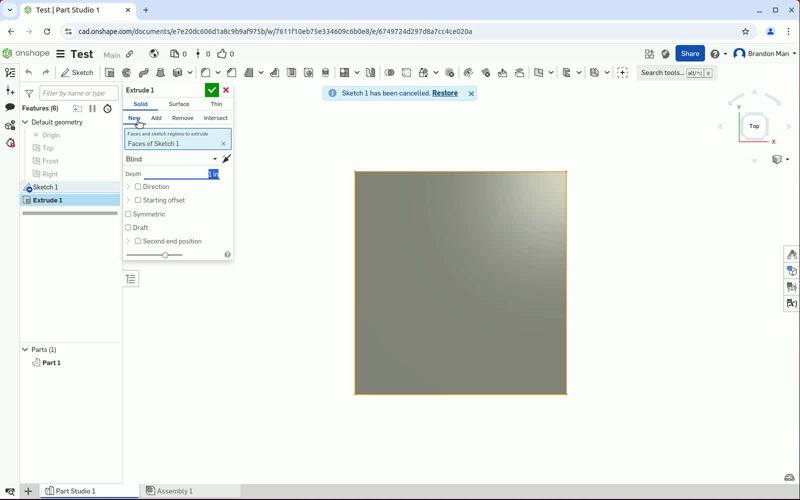
text(1.685)
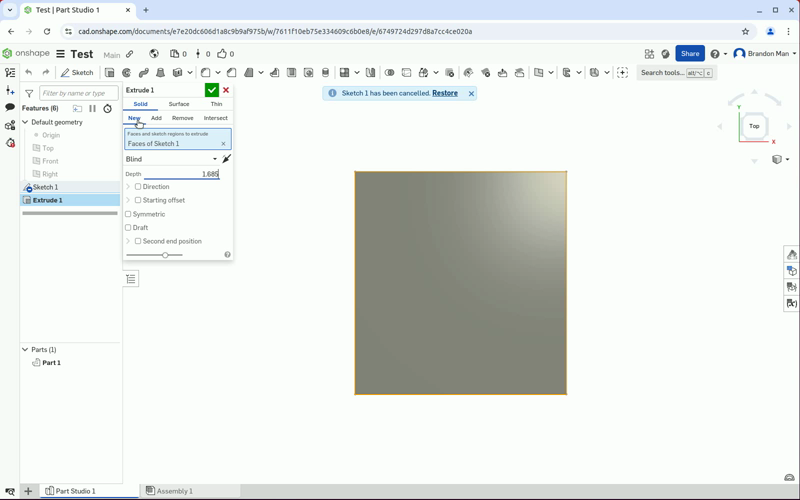
key(enter)
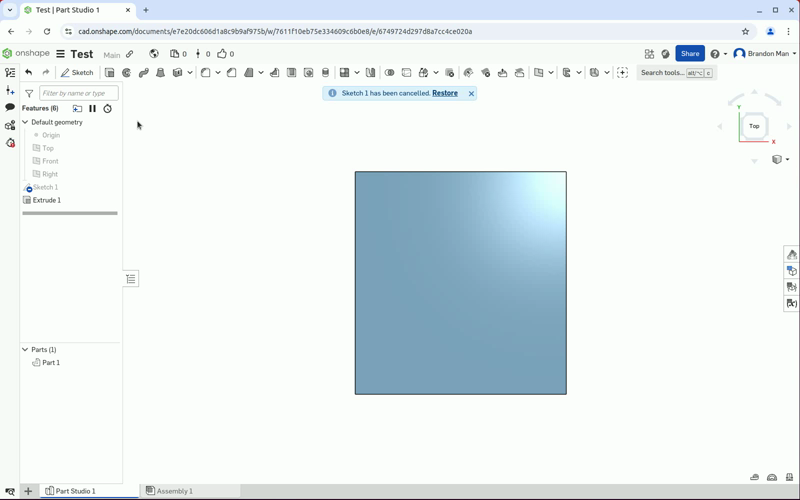
key(shift+h)
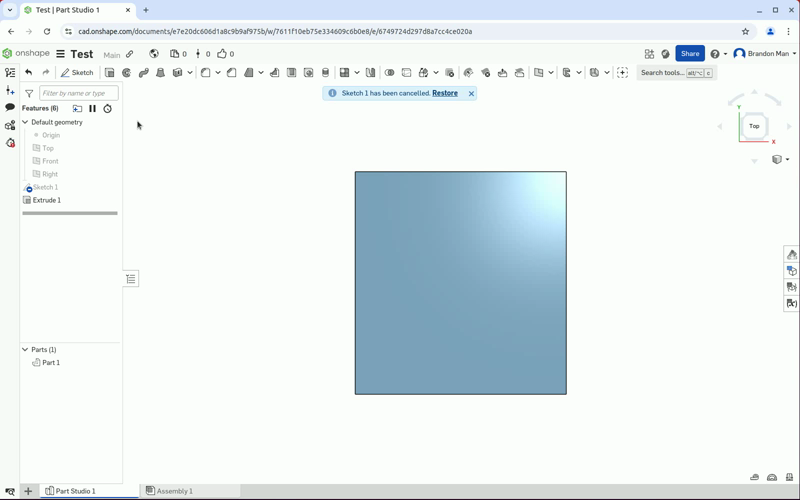
key(shift+h)
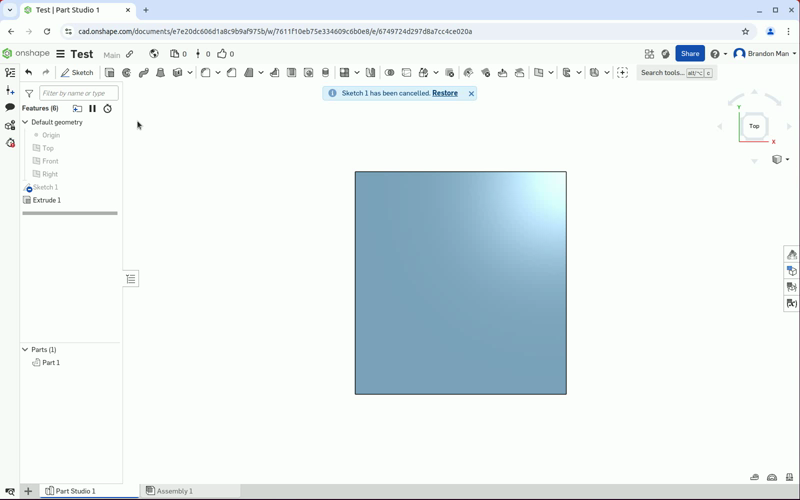
mouse_move(73, 189)
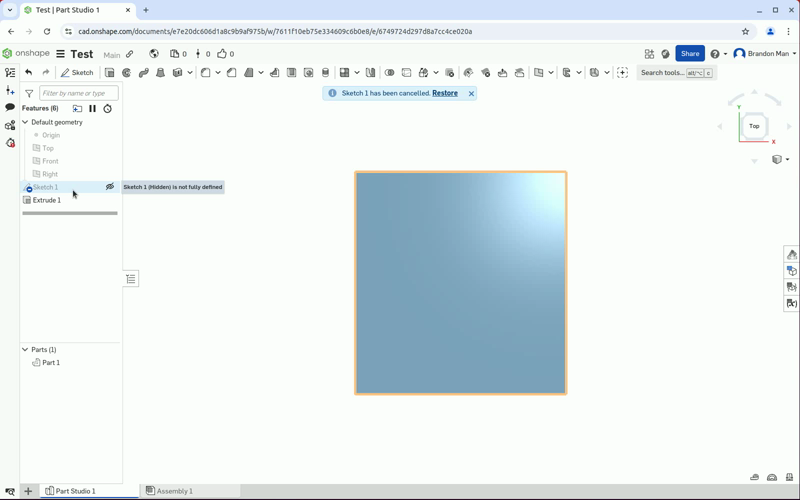
click(73, 189)
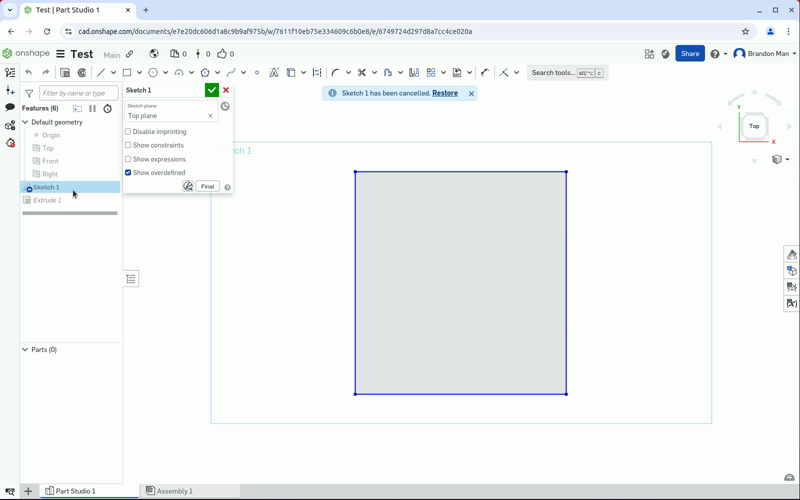
mouse_move(229, 92)
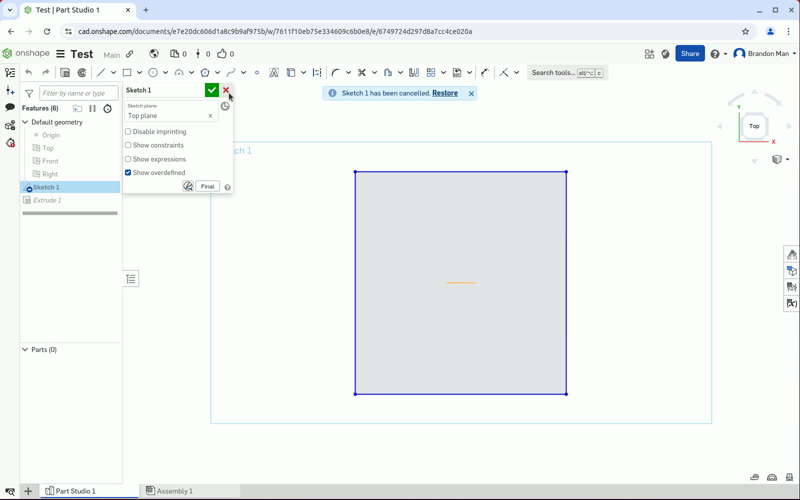
click(229, 92)
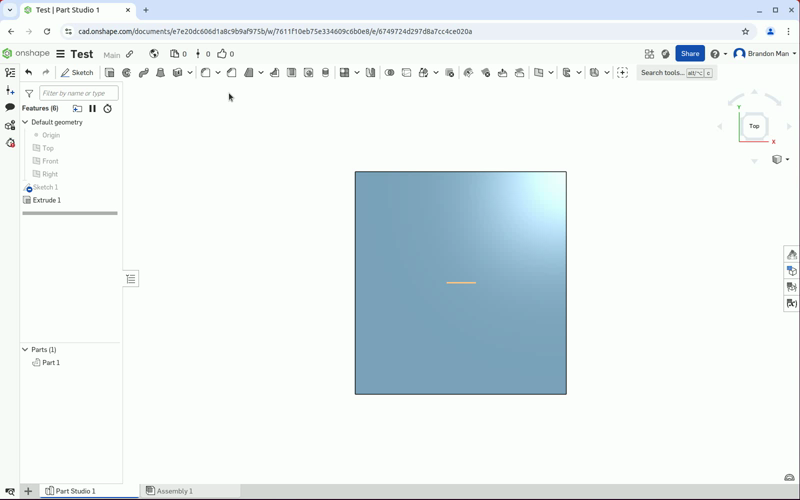
mouse_move(541, 75)
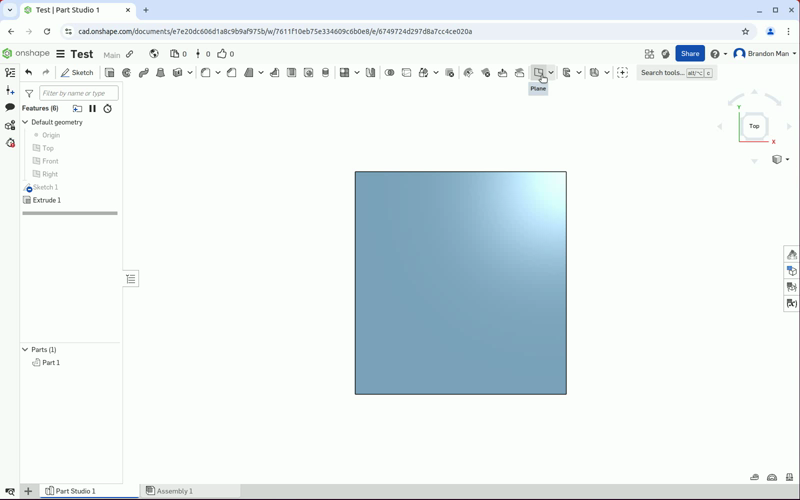
click(541, 75)
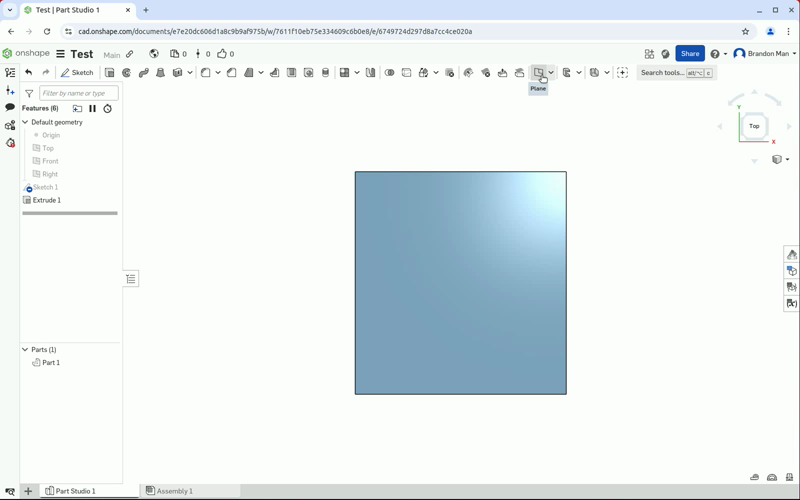
mouse_move(73, 150)
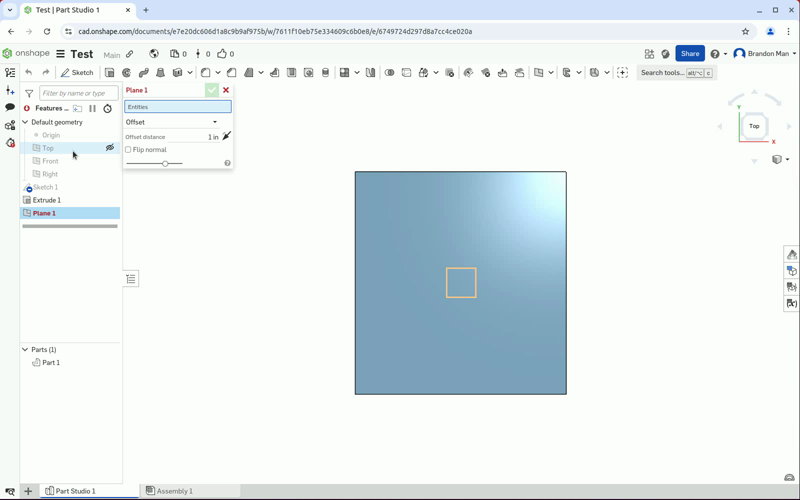
click(73, 150)
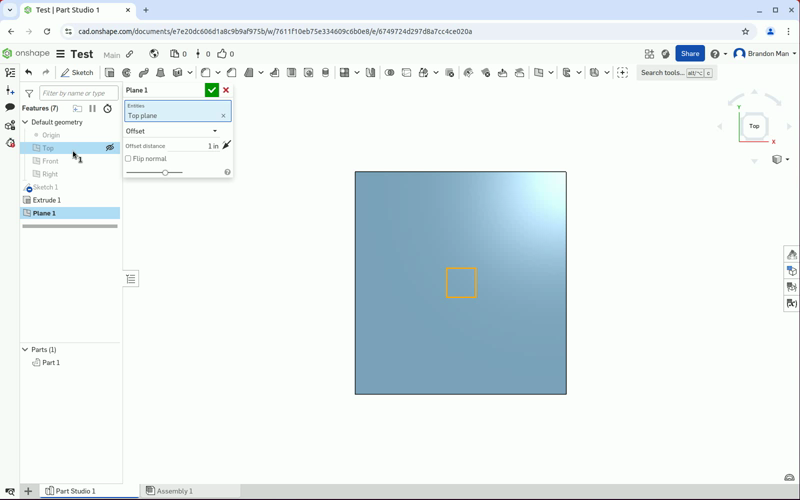
key(tab, 2)
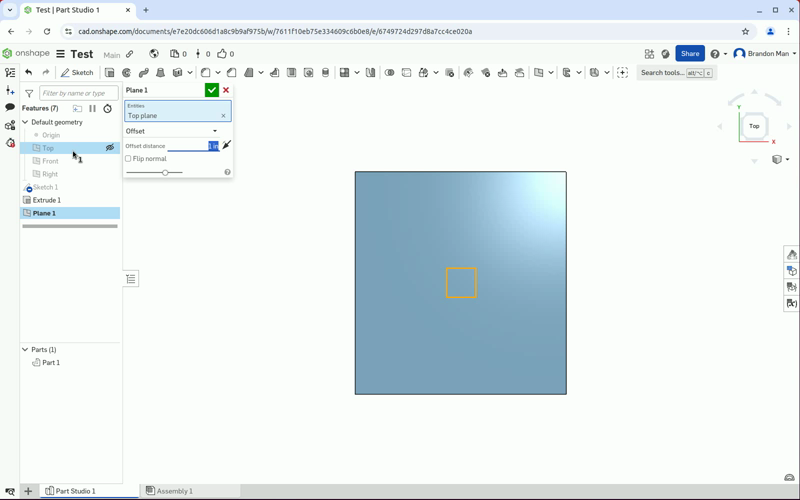
text(1.695)
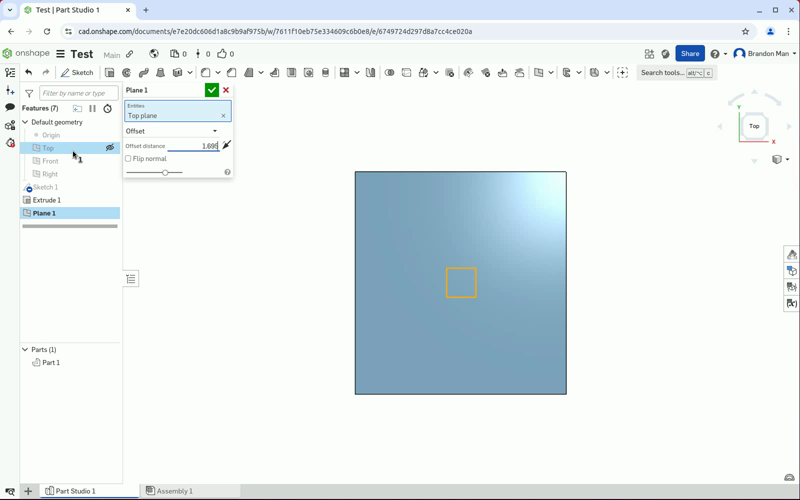
key(enter, 2)
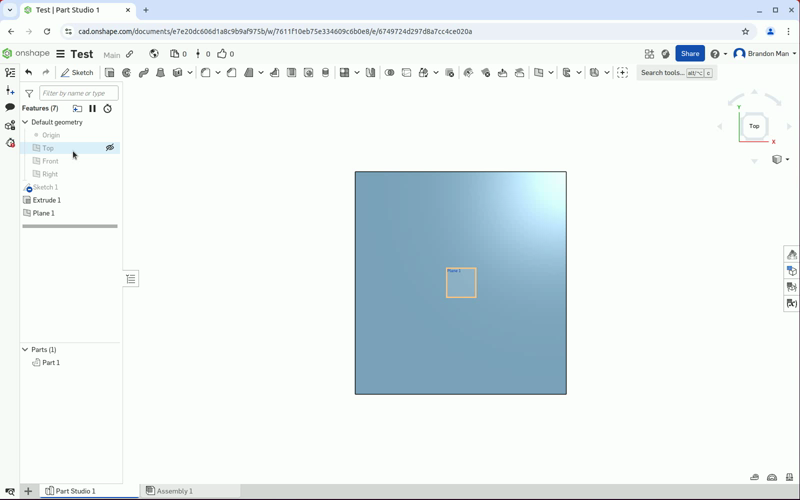
key(shift+s)
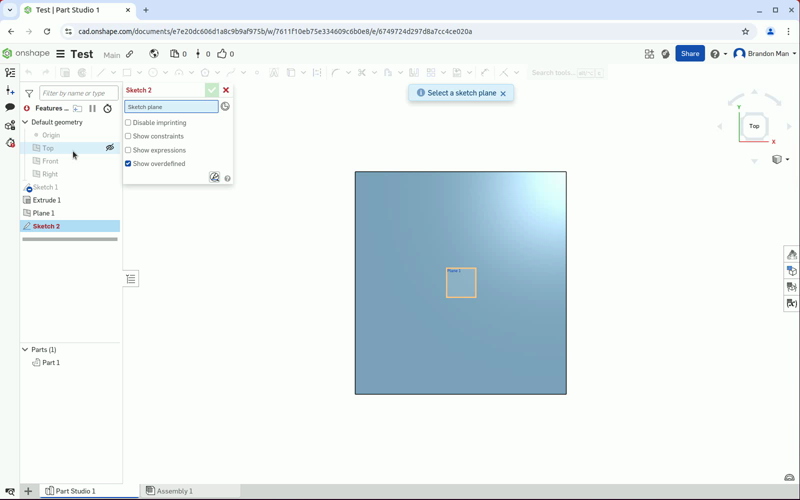
mouse_move(73, 215)
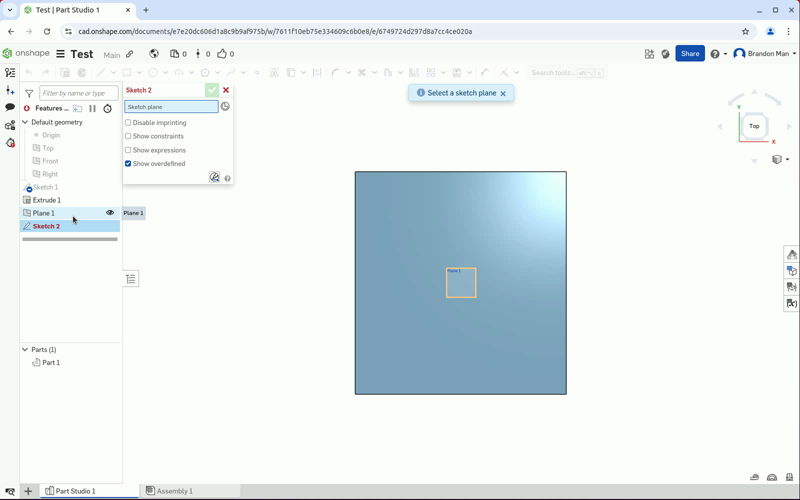
click(73, 215)
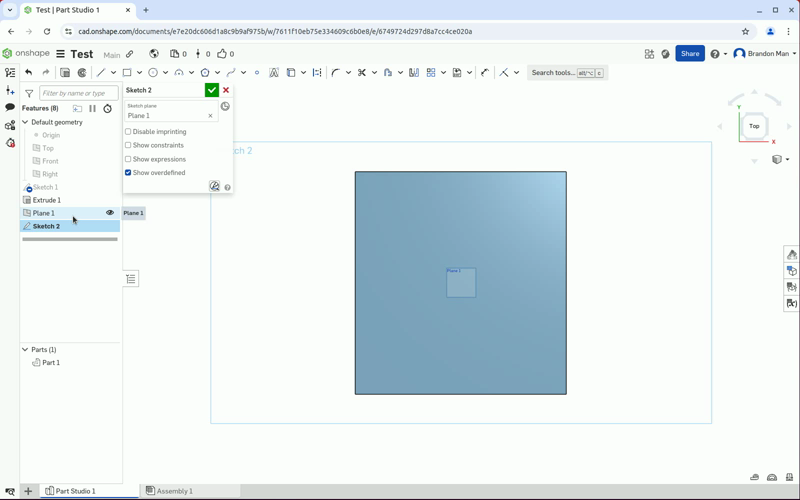
mouse_move(73, 352)
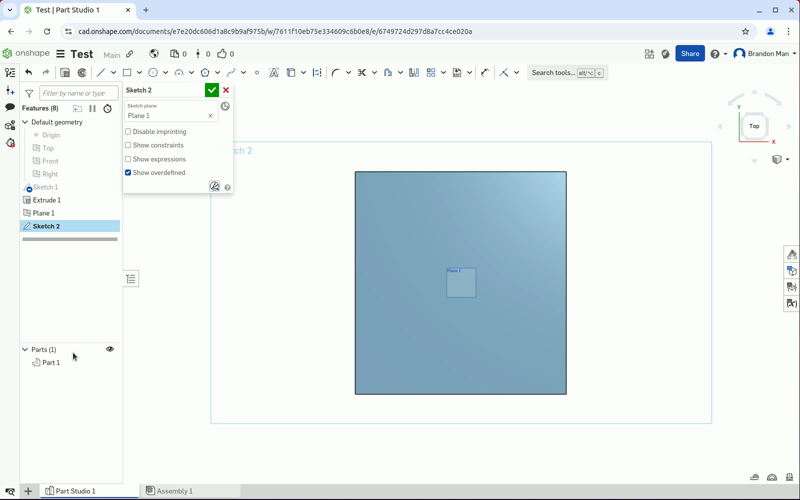
key(y)
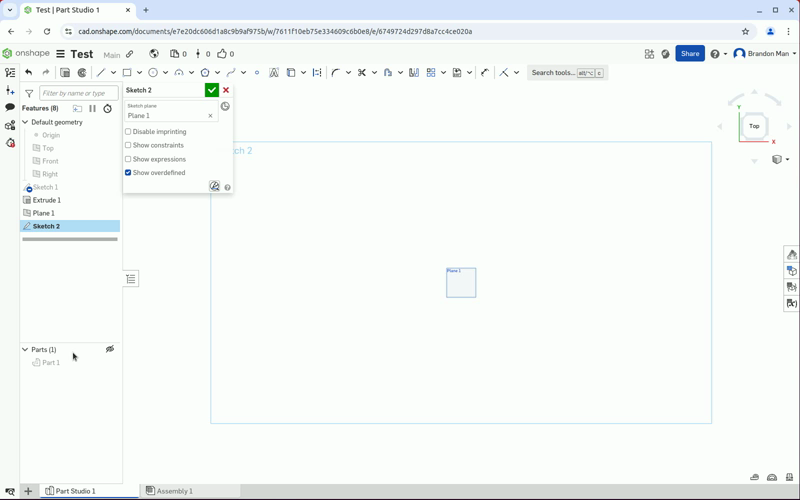
key(c)
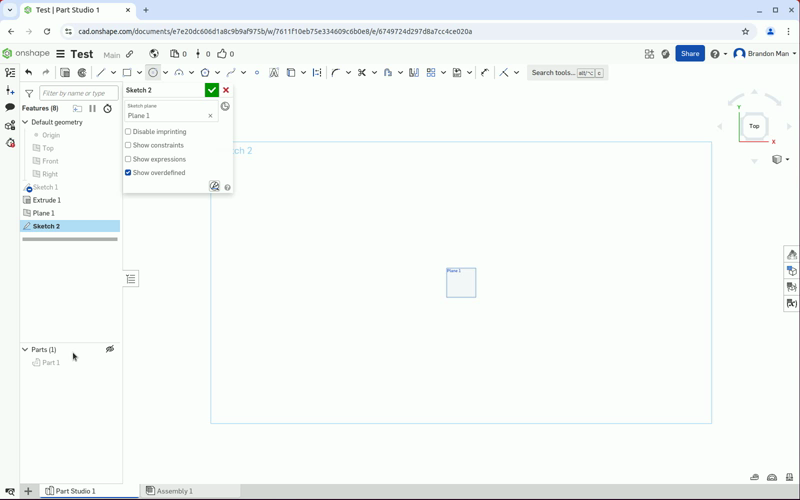
key_down(shift)
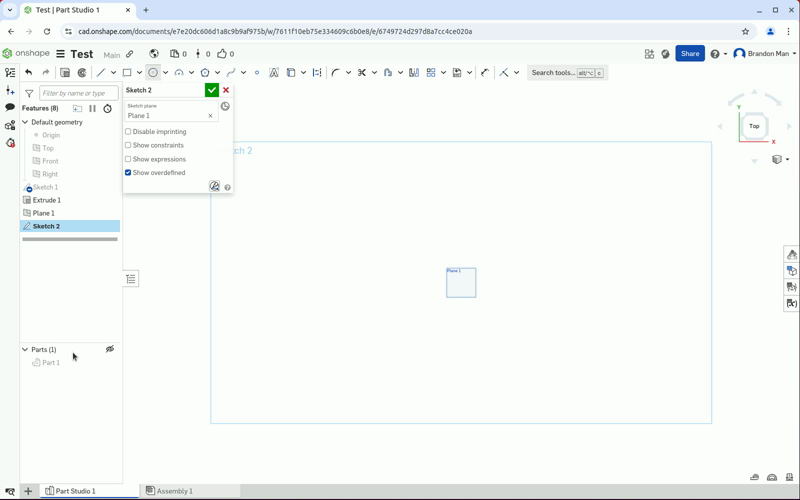
mouse_move(461, 282)
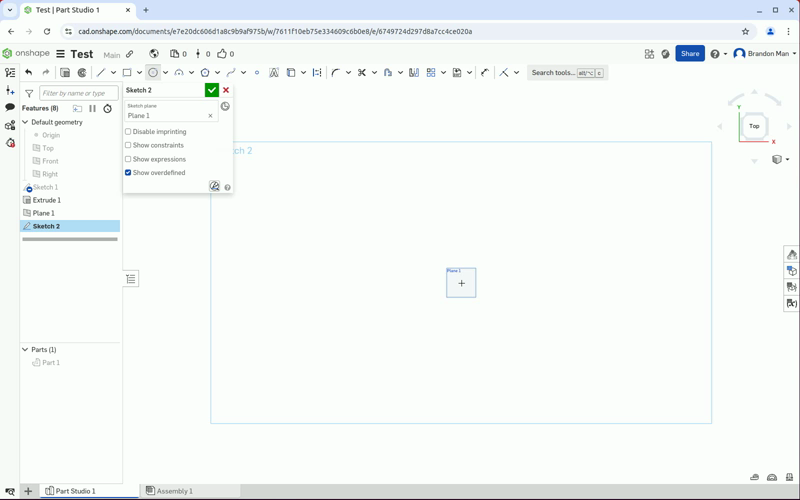
click(461, 282)
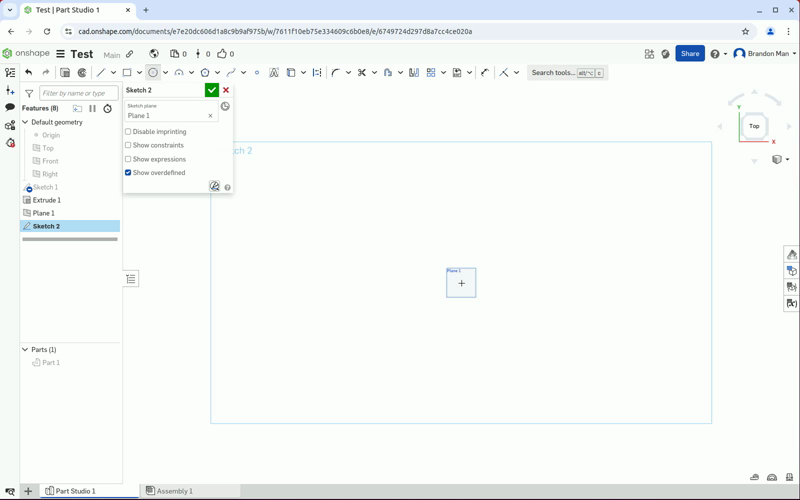
key_up(shift)
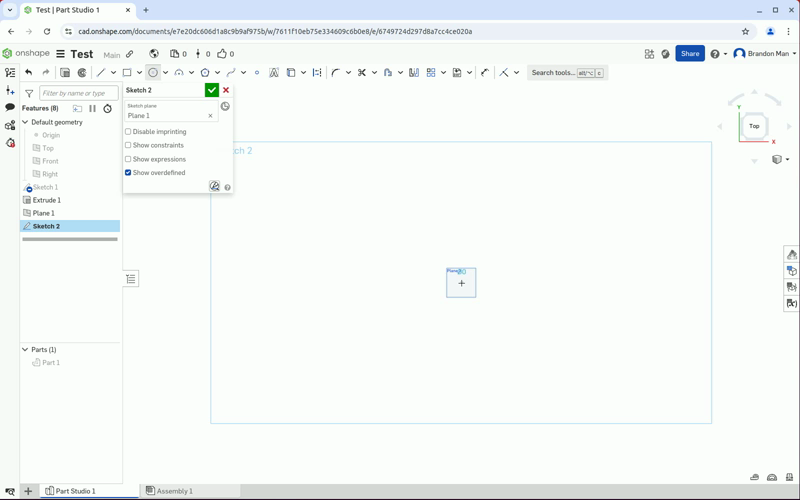
mouse_move(552, 282)
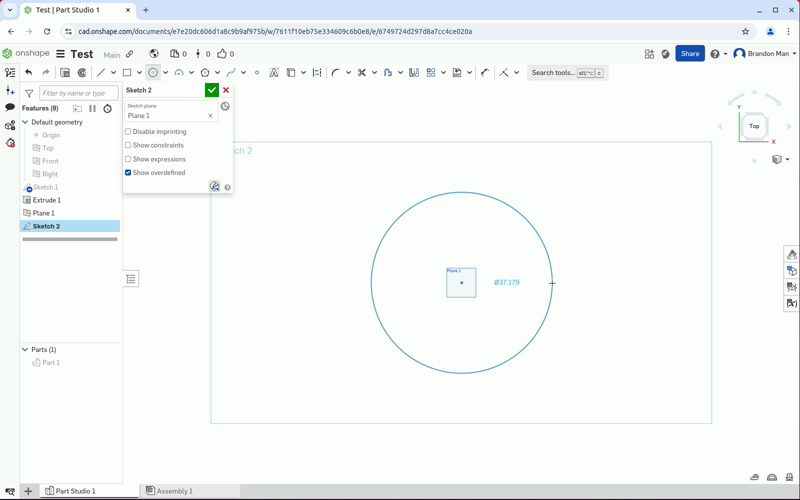
click(552, 282)
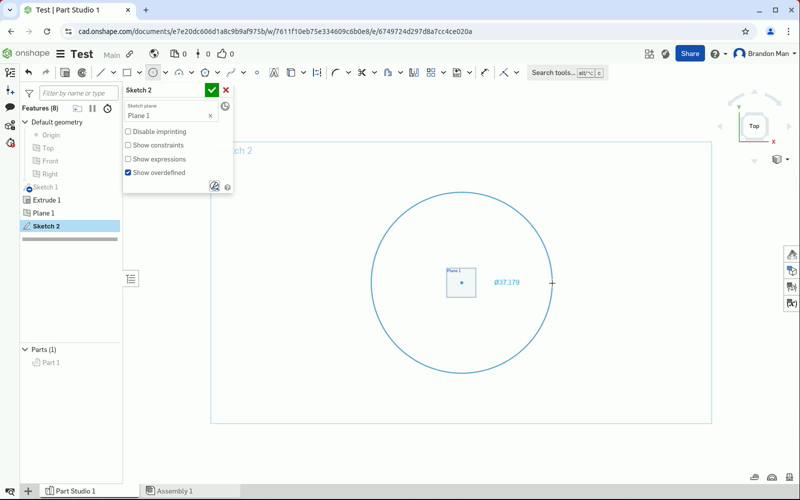
key(esc)
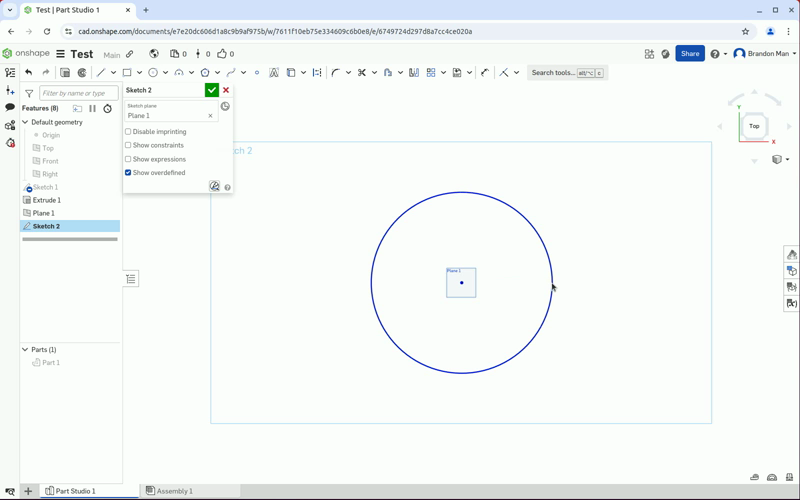
mouse_move(416, 233)
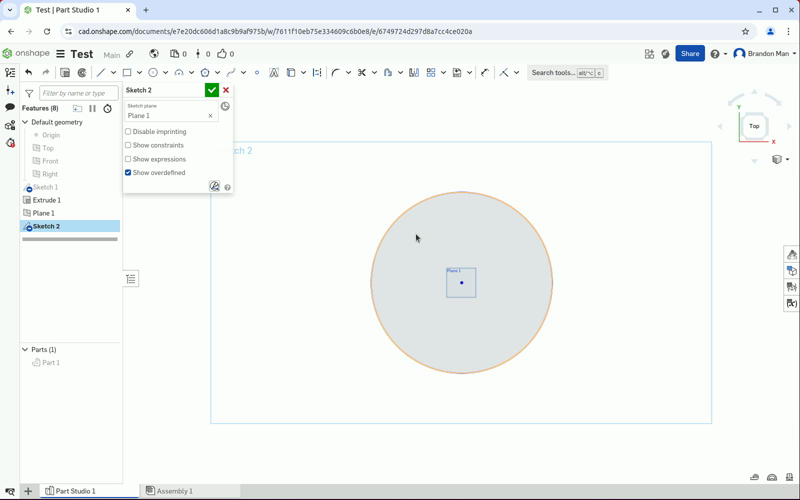
click(416, 233)
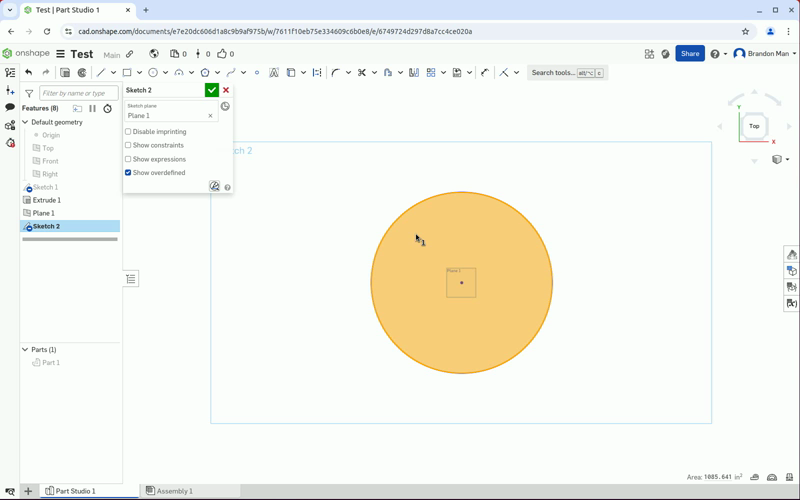
mouse_move(73, 352)
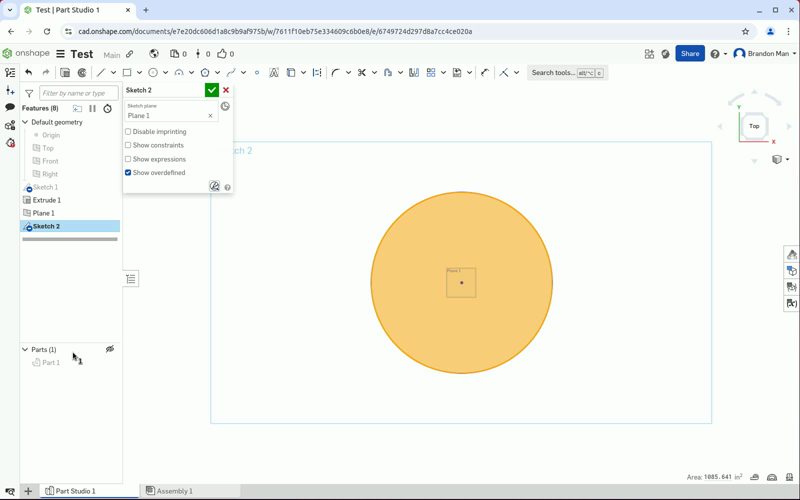
key(shift+y)
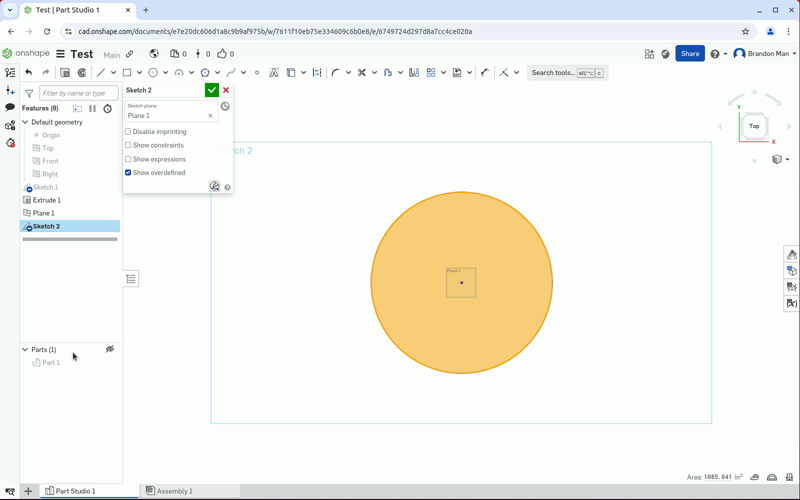
key(shift+e)
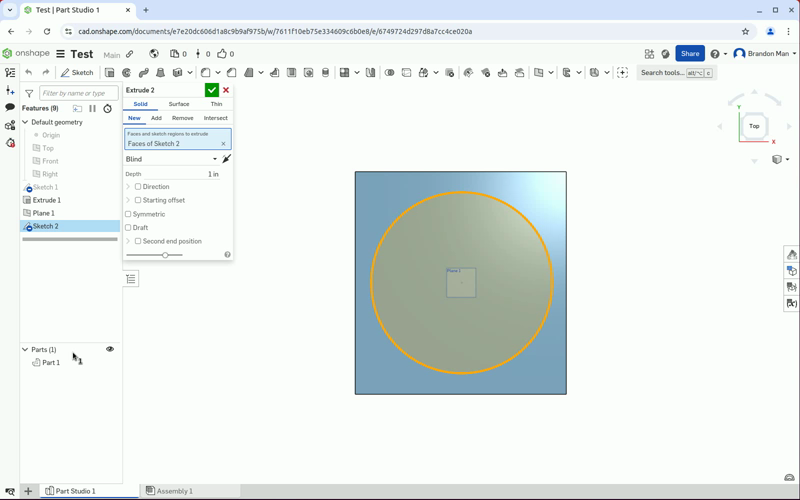
mouse_move(143, 106)
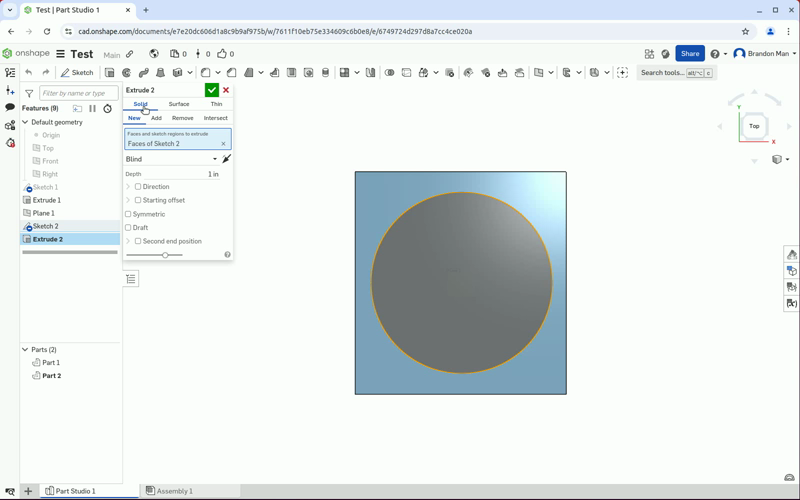
click(143, 106)
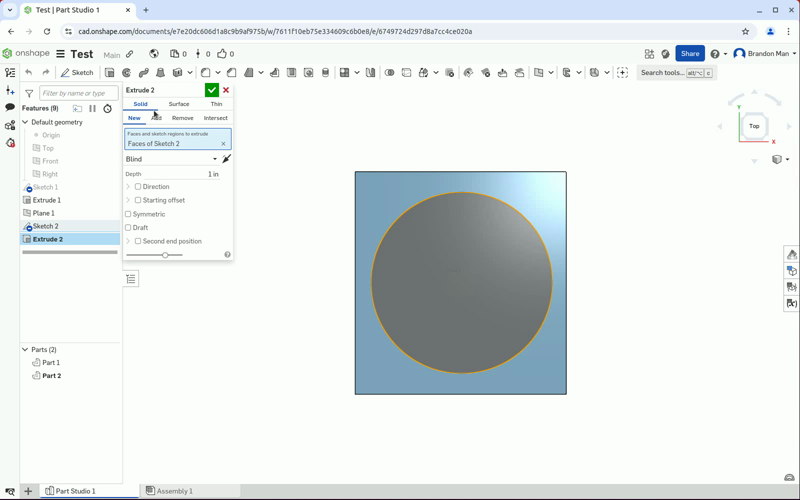
mouse_move(186, 120)
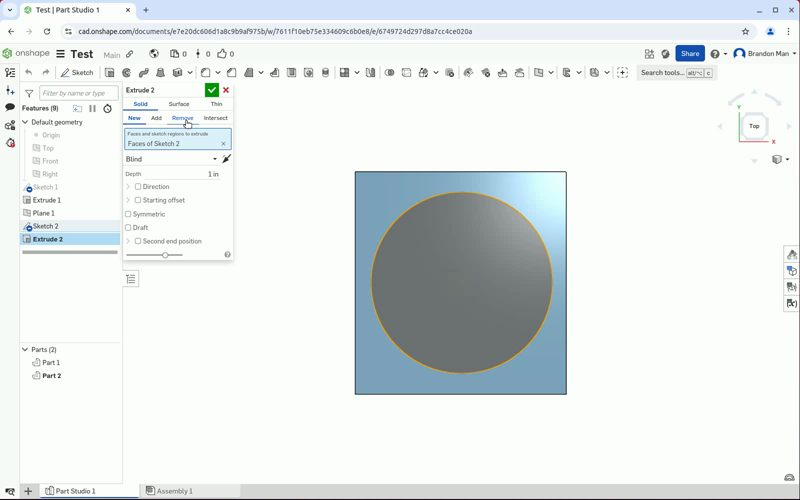
click(186, 120)
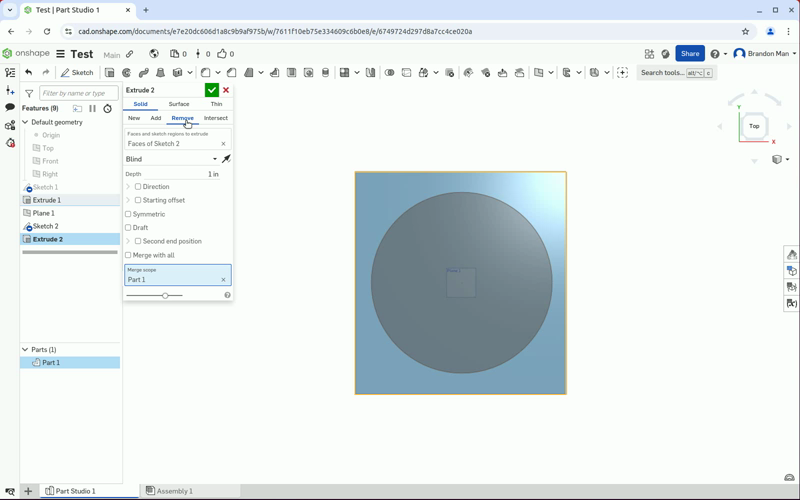
key(tab, 4)
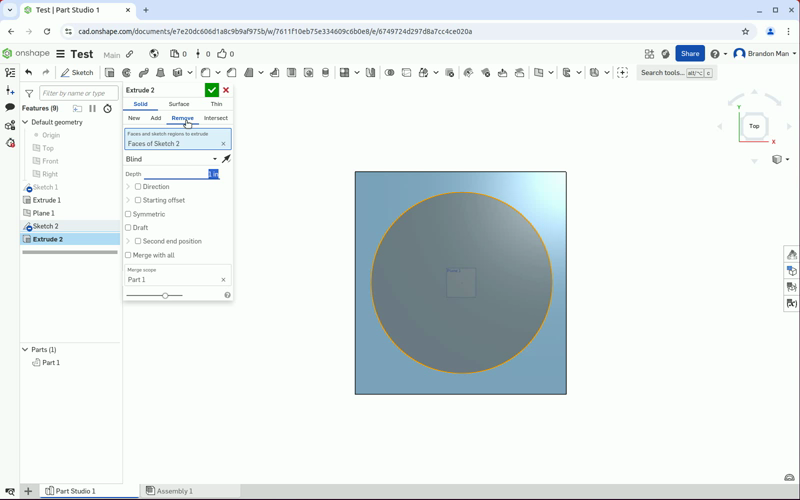
text(30.811)
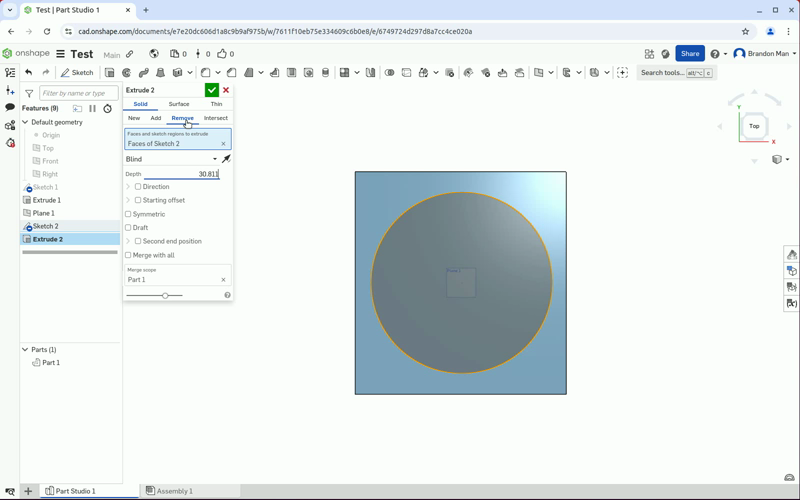
key(tab, 6)
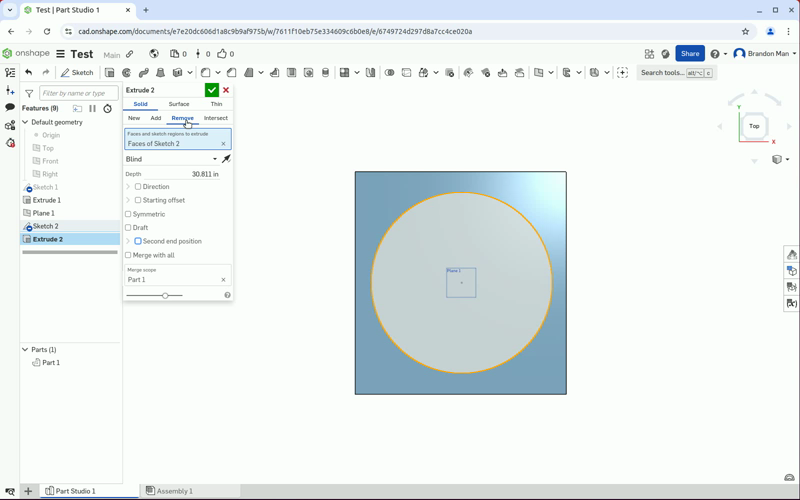
key(space)
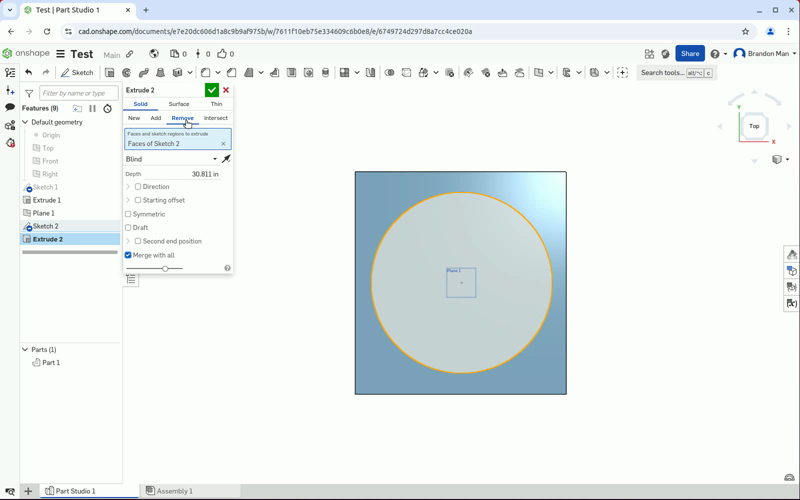
key(enter)
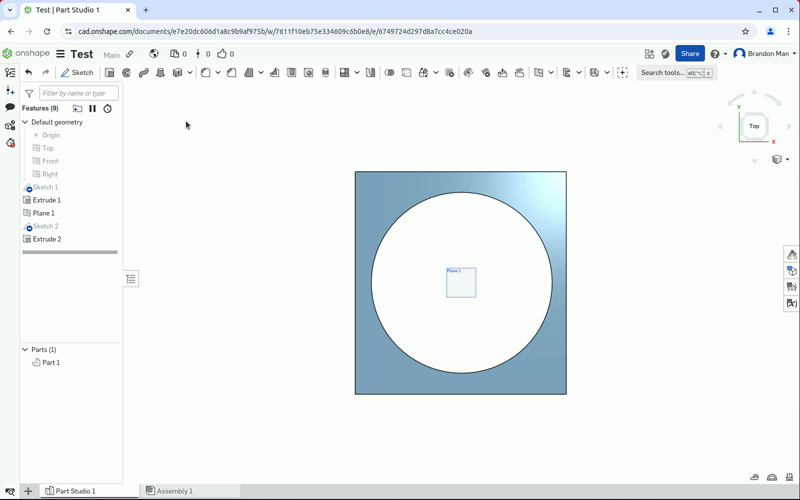
key(shift+h)
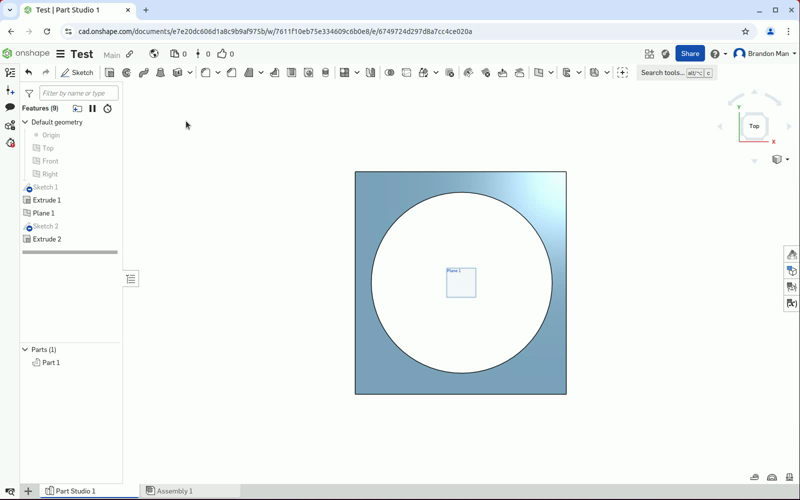
key(shift+h)
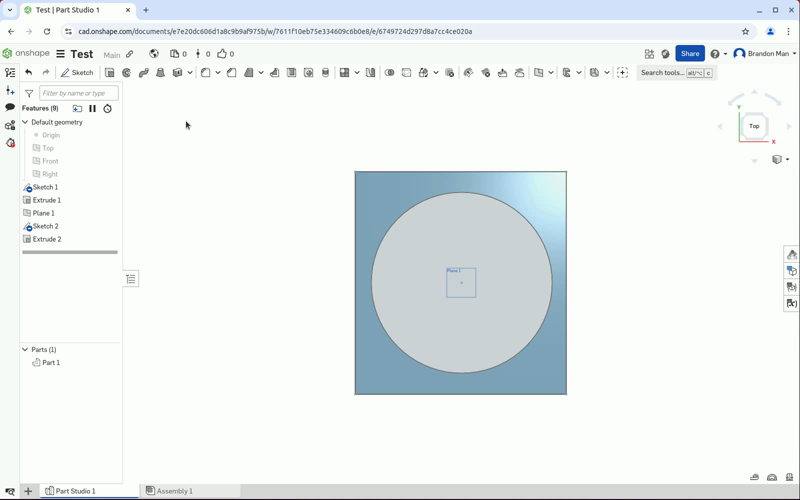
key(shift+7)
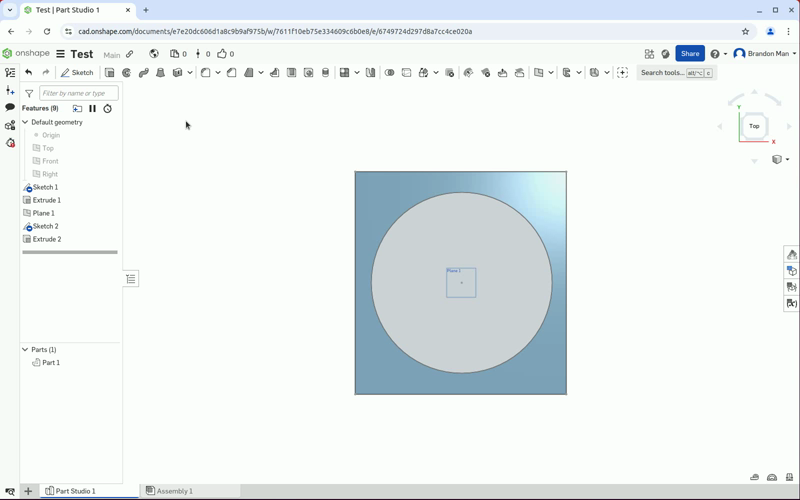
key(up, 3)
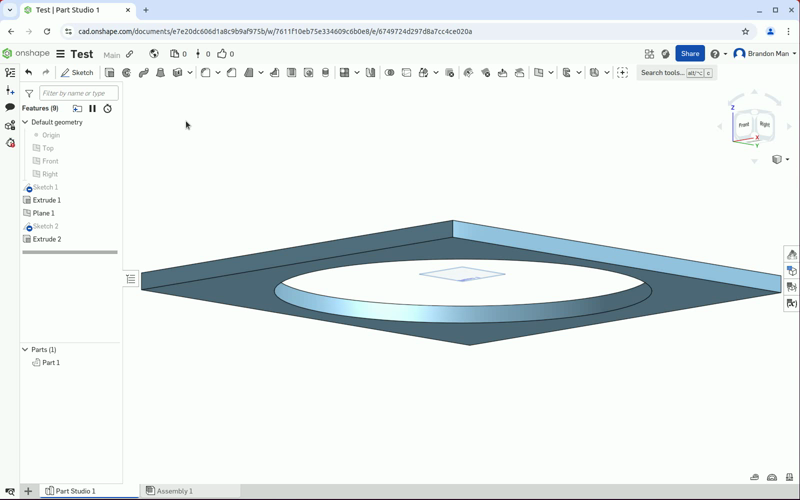
key(left, 3)
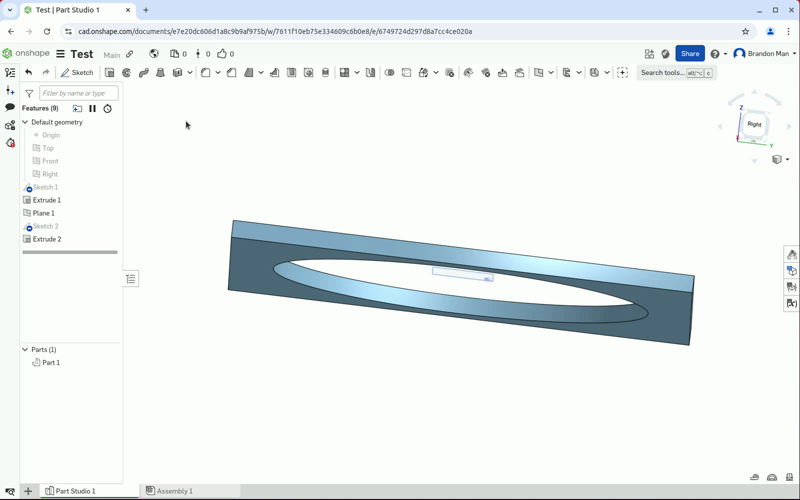
key(right, 3)
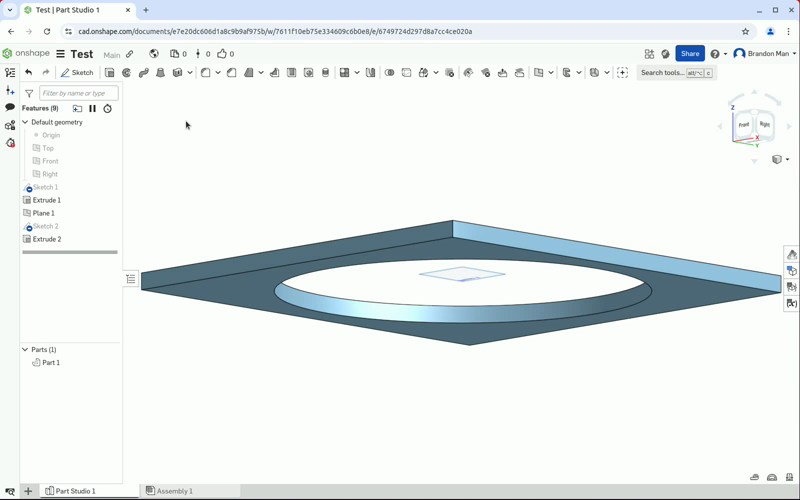
key(down, 3)
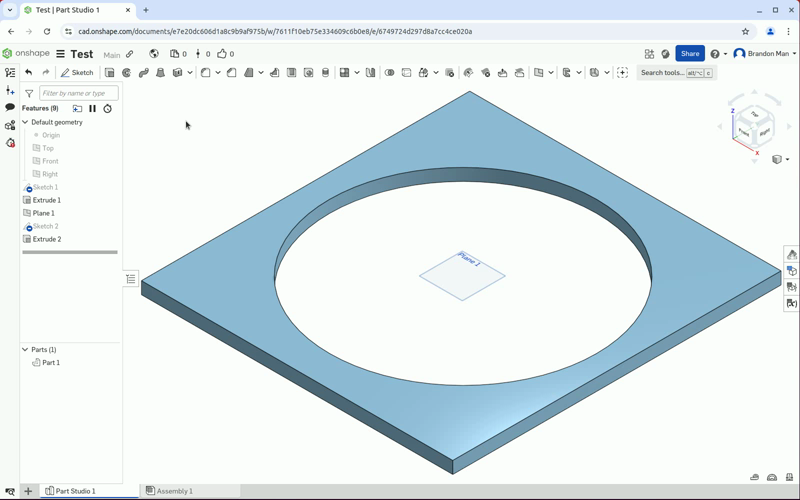
mouse_move(73, 189)
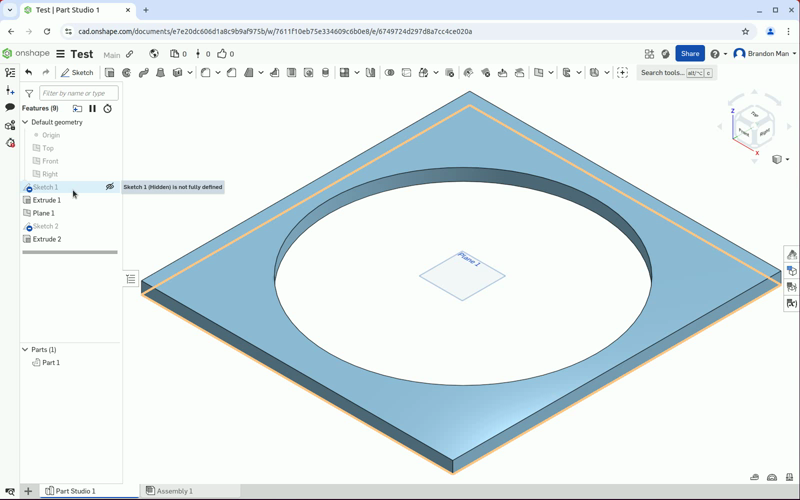
click(73, 189)